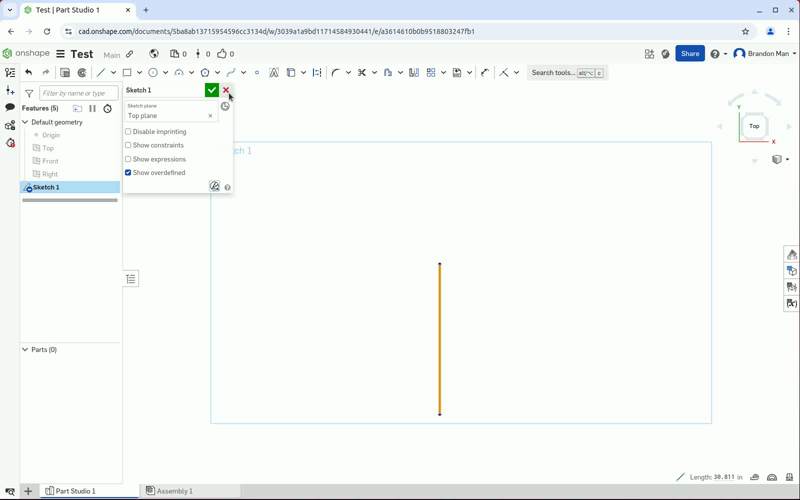
key(shift+h)
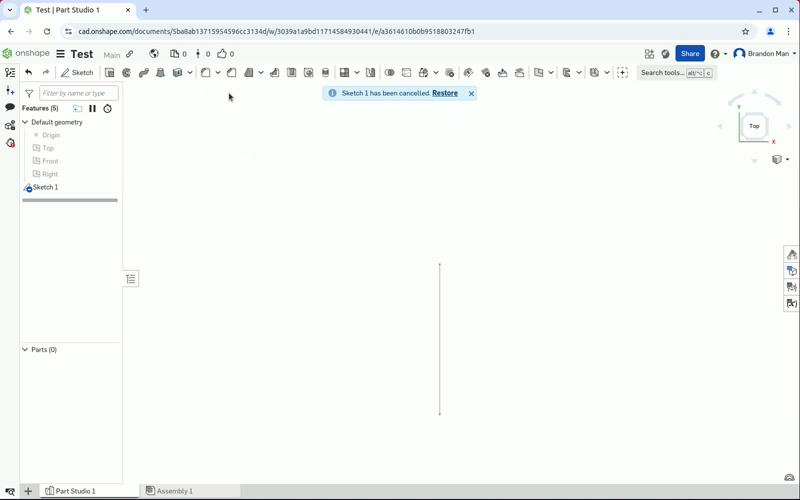
mouse_move(73, 352)
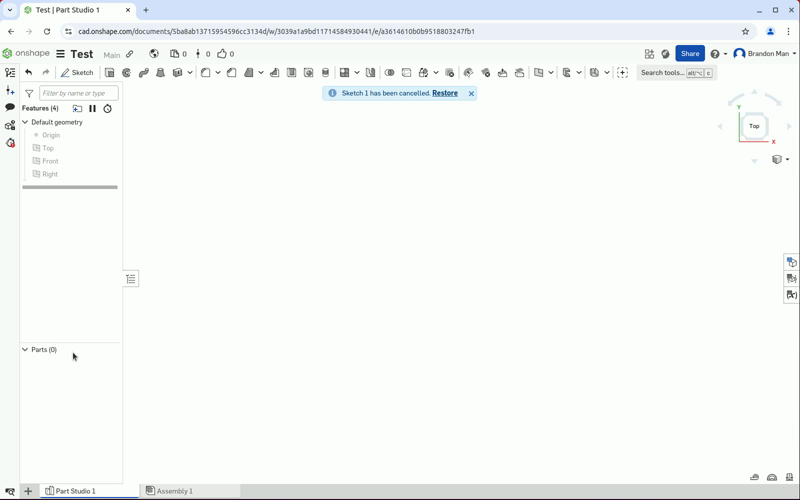
key(y)
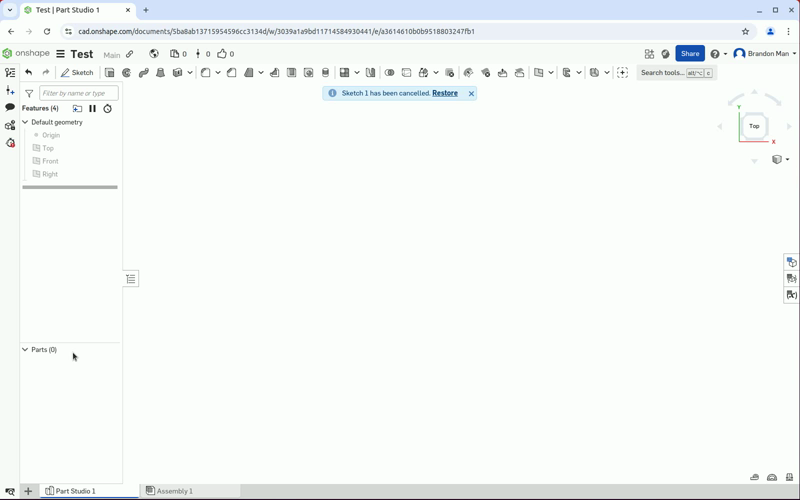
key(shift+p)
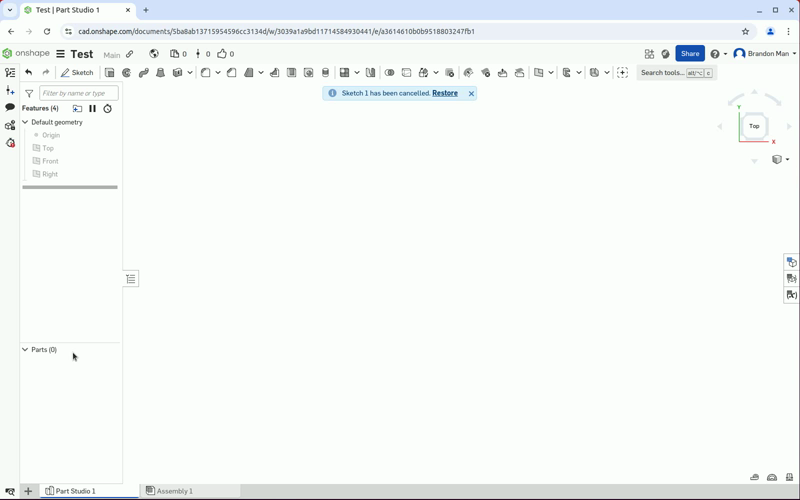
key(space)
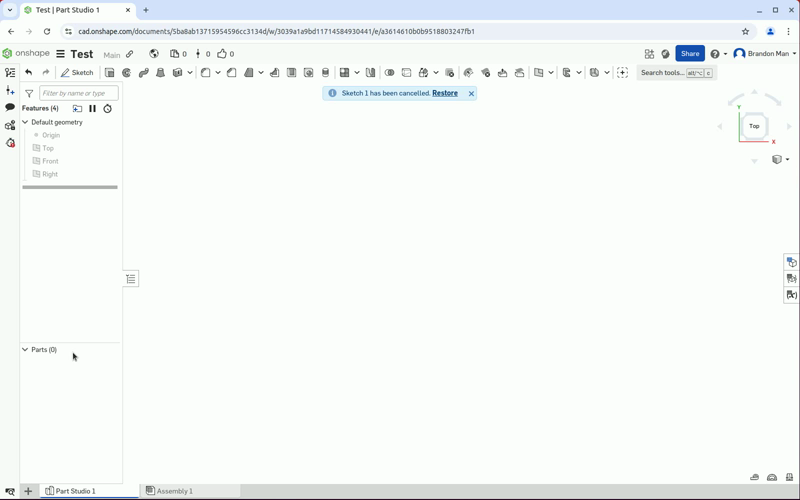
key_down(shift)
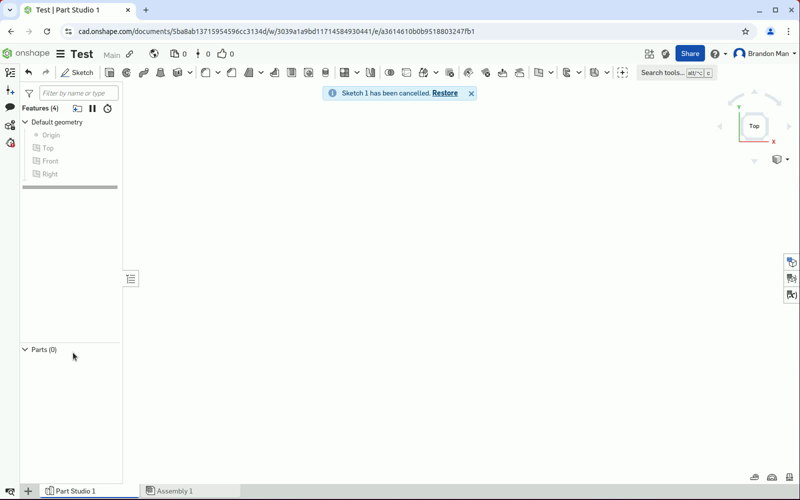
key(up)
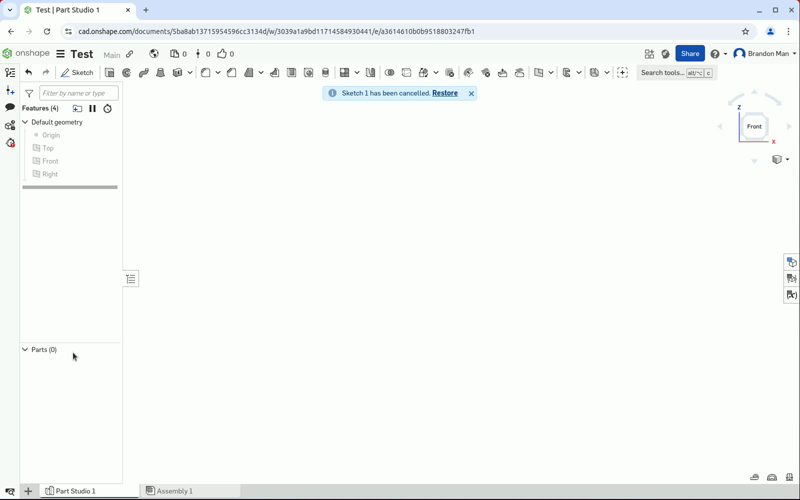
key_up(shift)
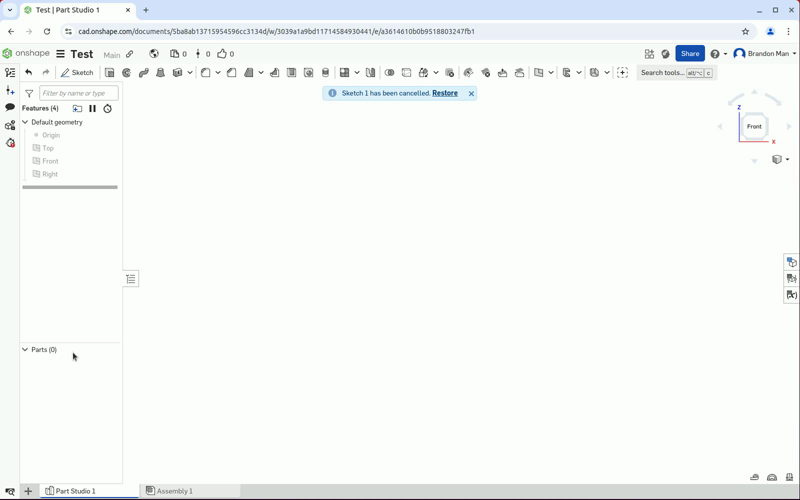
mouse_move(73, 352)
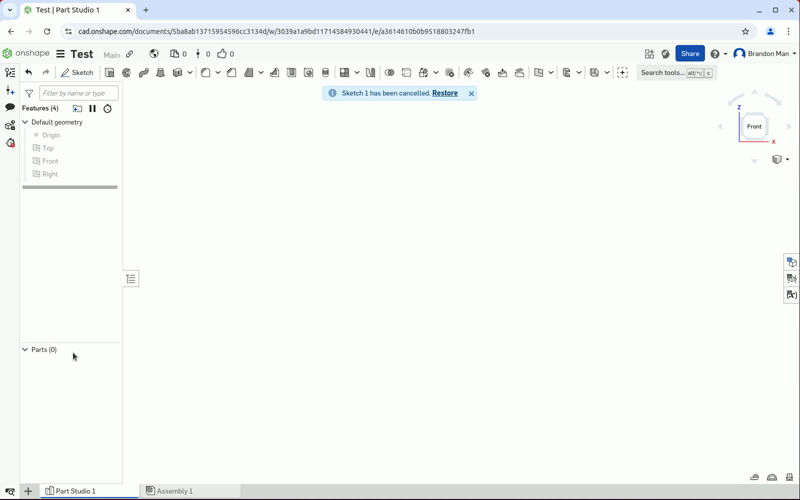
key(shift+y)
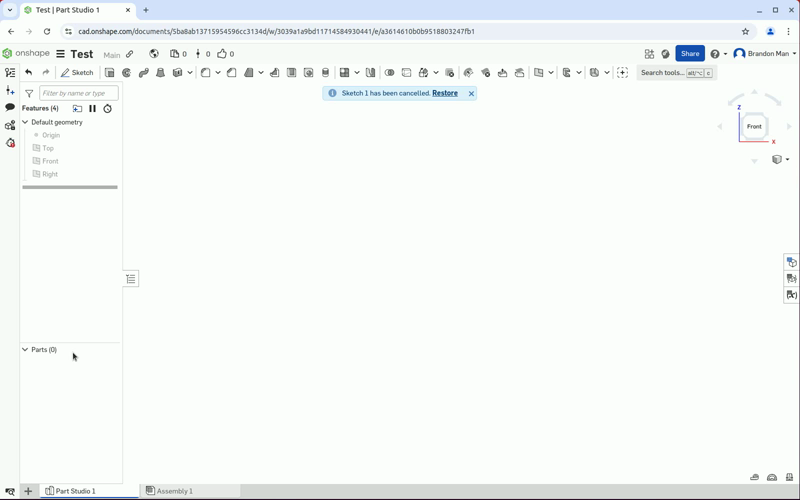
key(shift+s)
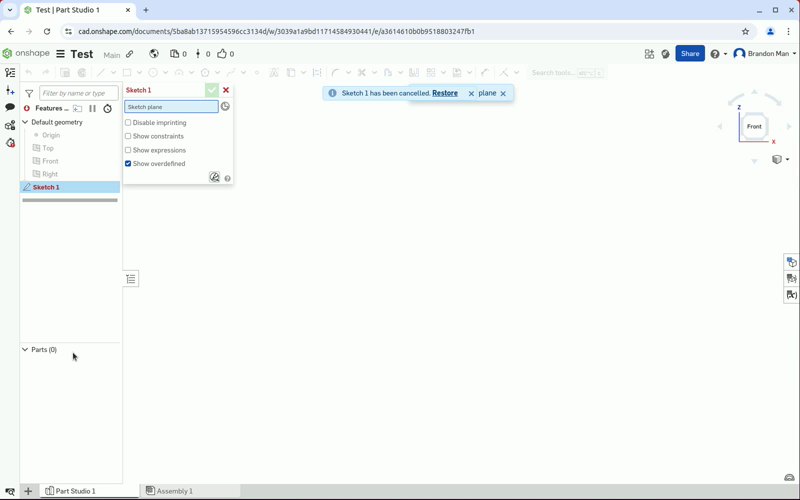
mouse_move(73, 163)
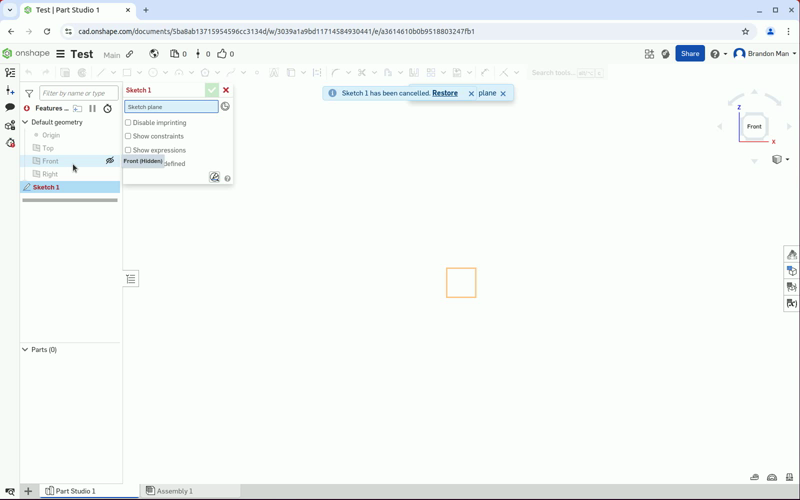
click(73, 163)
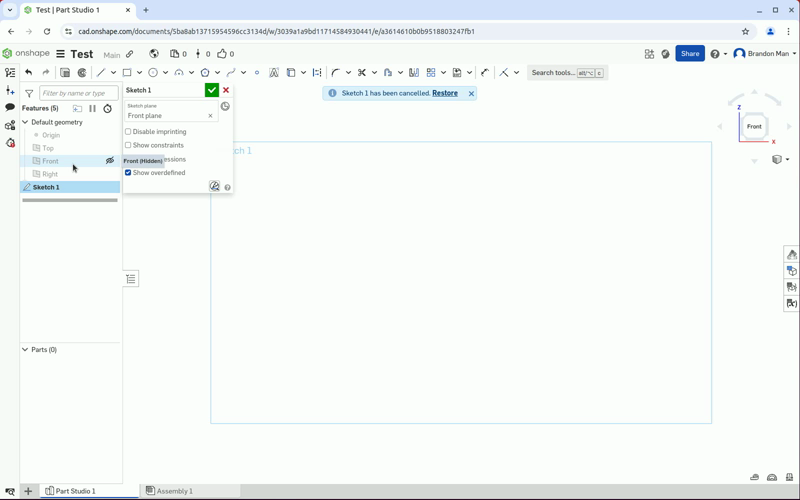
mouse_move(73, 352)
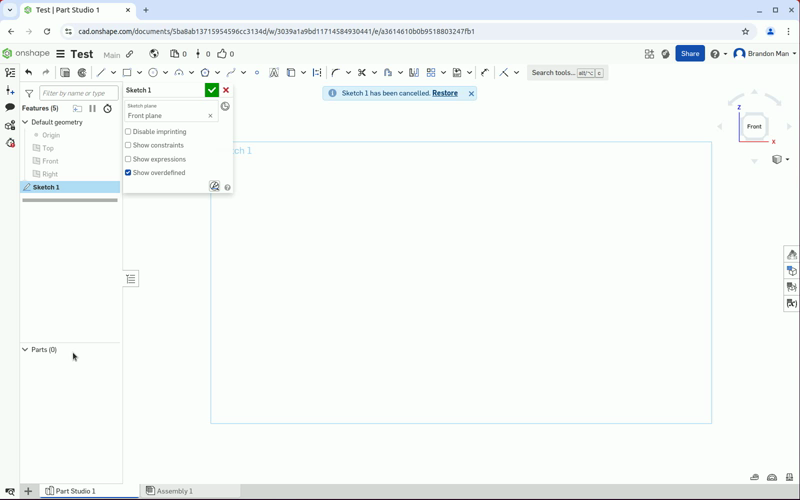
key(y)
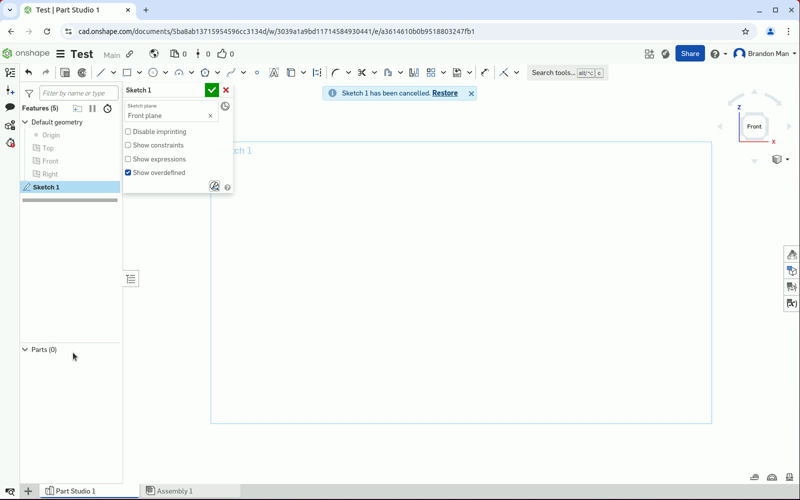
key(l)
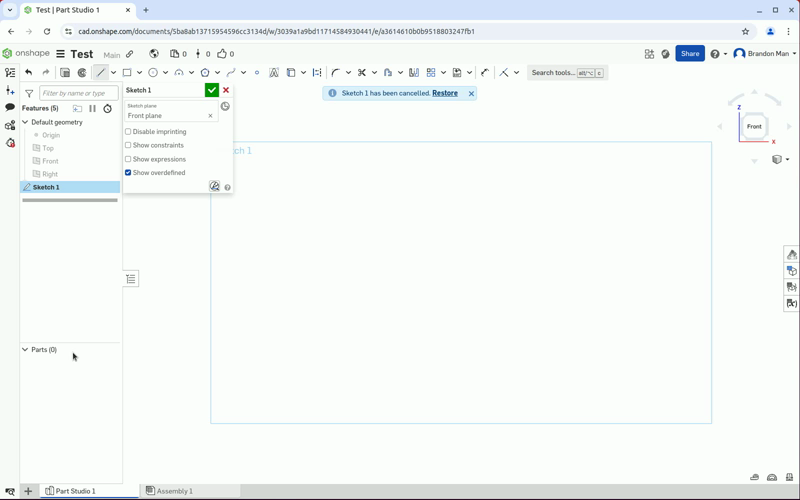
key_down(shift)
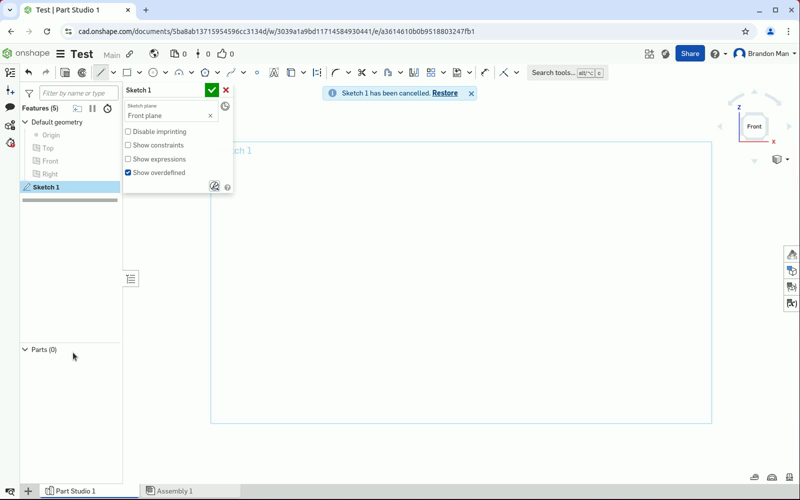
mouse_move(460, 282)
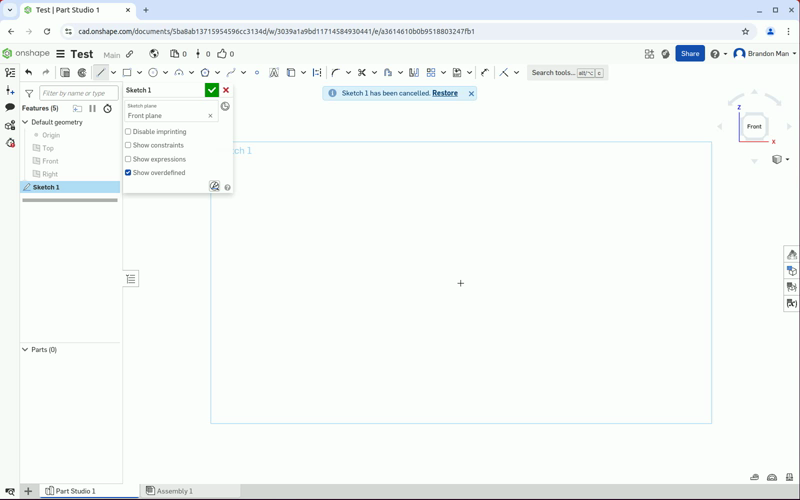
click(460, 282)
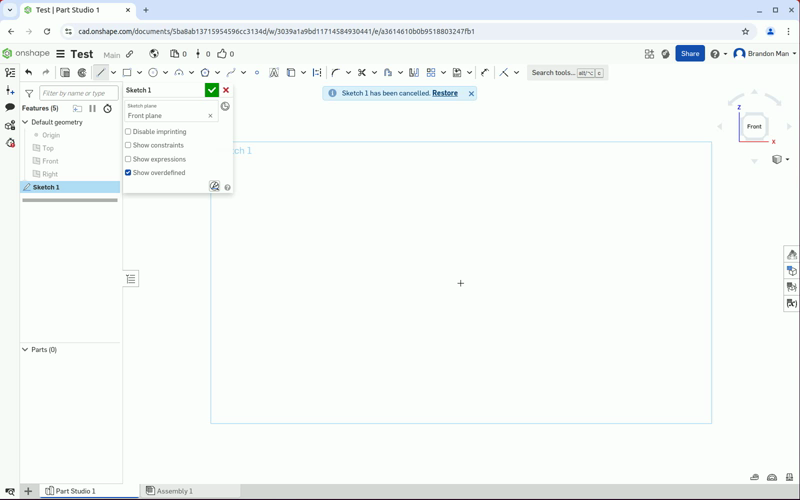
key_up(shift)
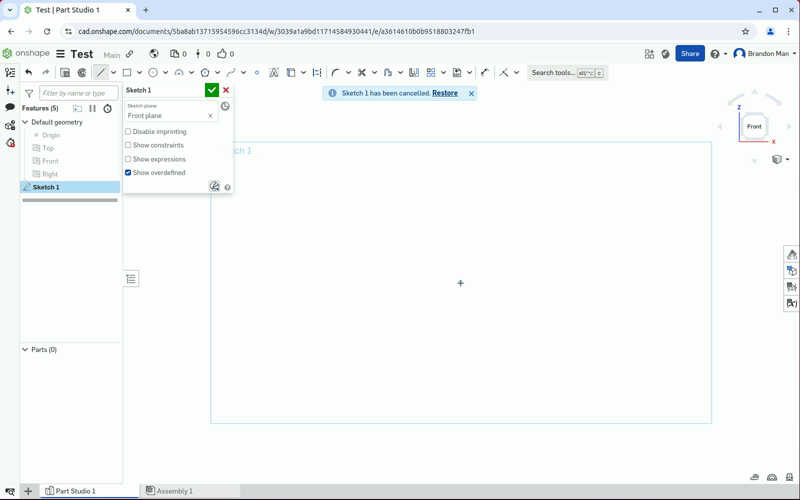
key_down(shift)
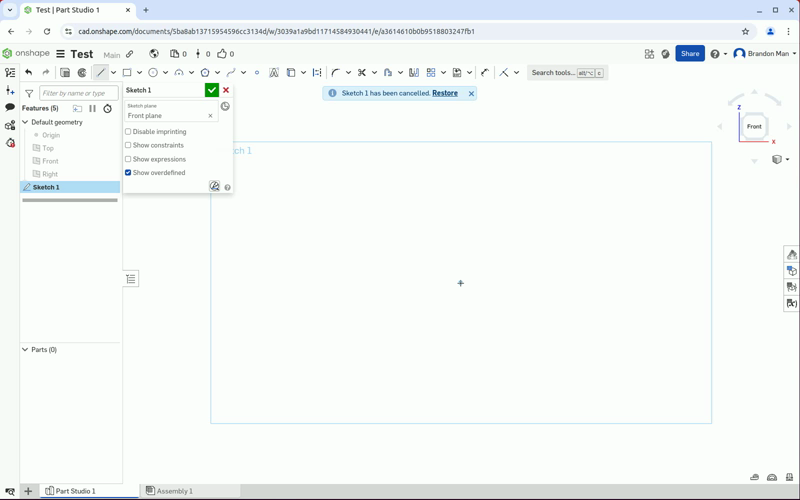
mouse_move(573, 282)
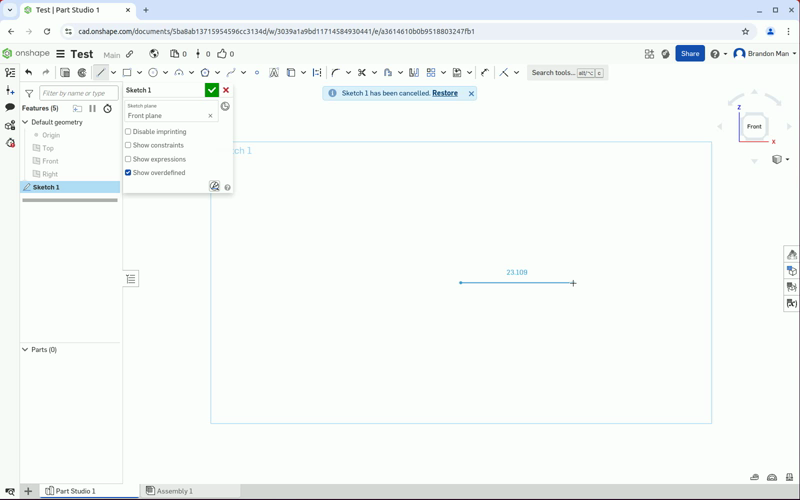
click(573, 282)
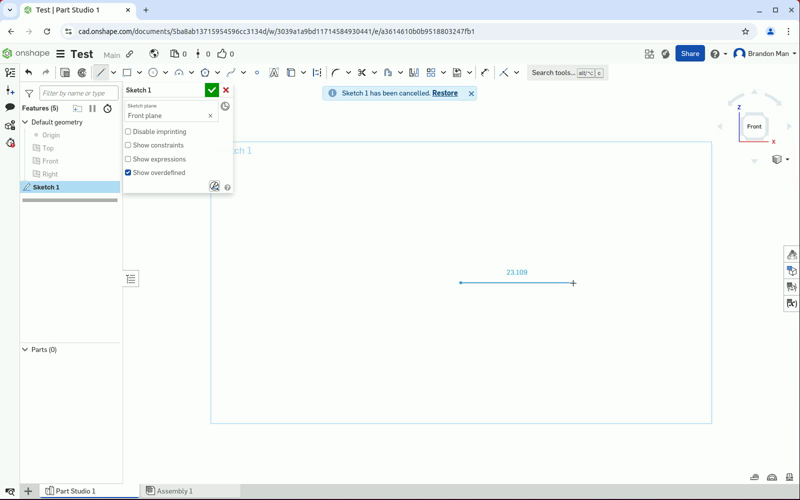
key_up(shift)
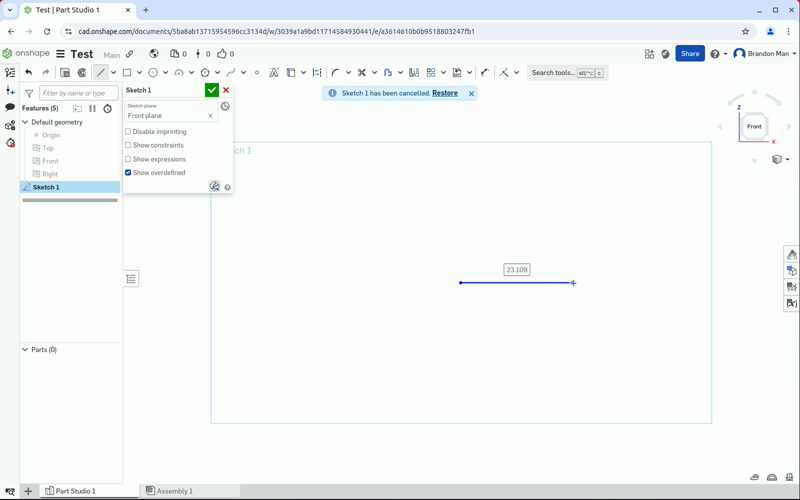
key_down(shift)
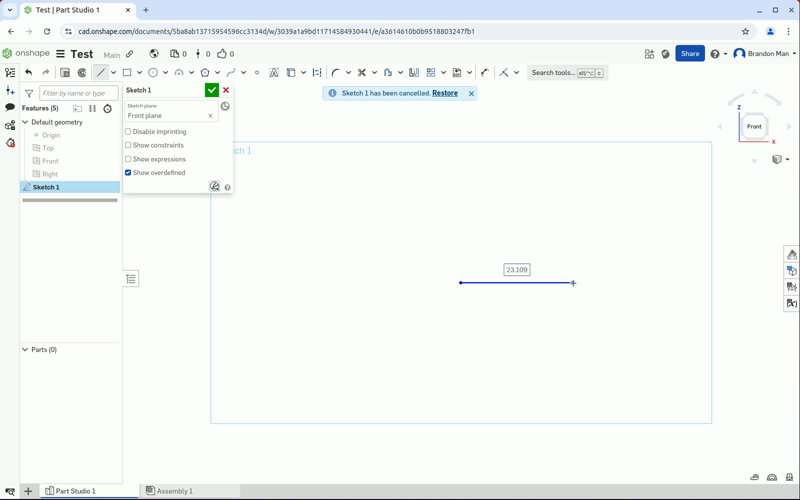
mouse_move(528, 195)
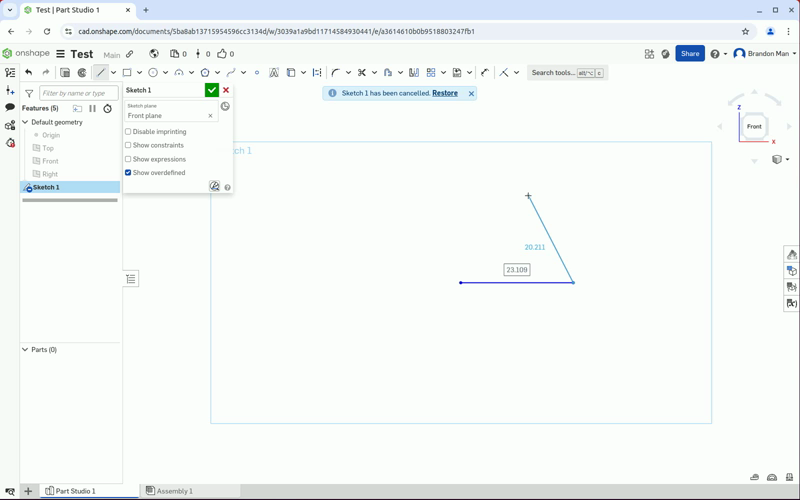
click(528, 195)
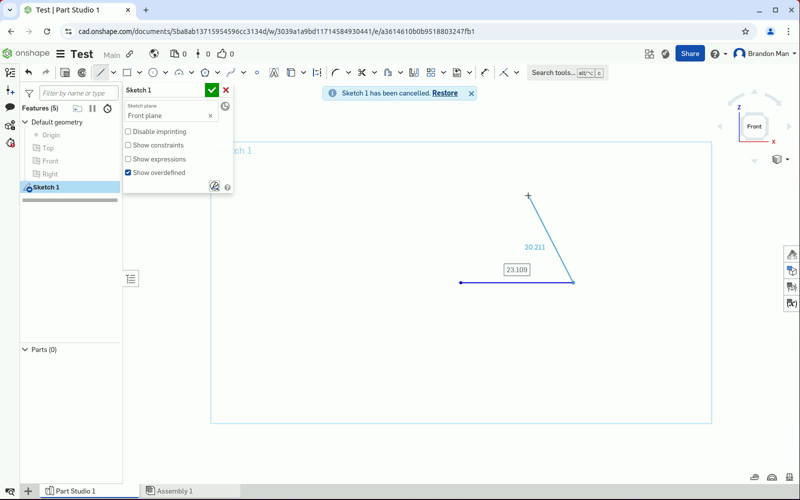
key_up(shift)
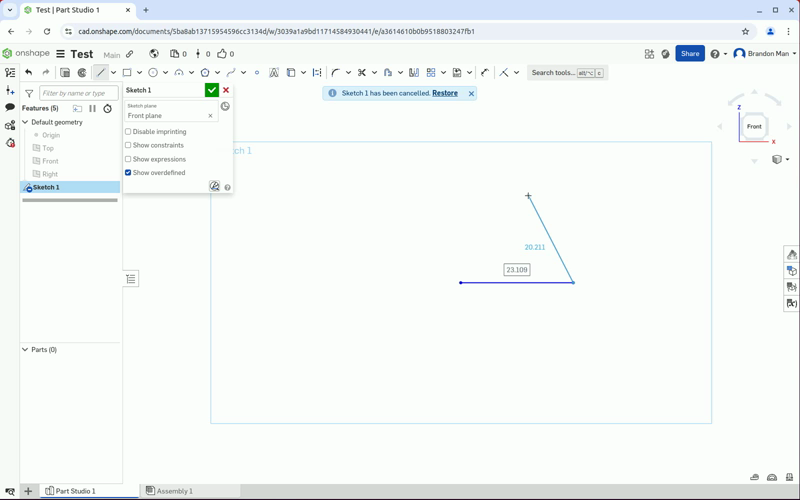
key_down(shift)
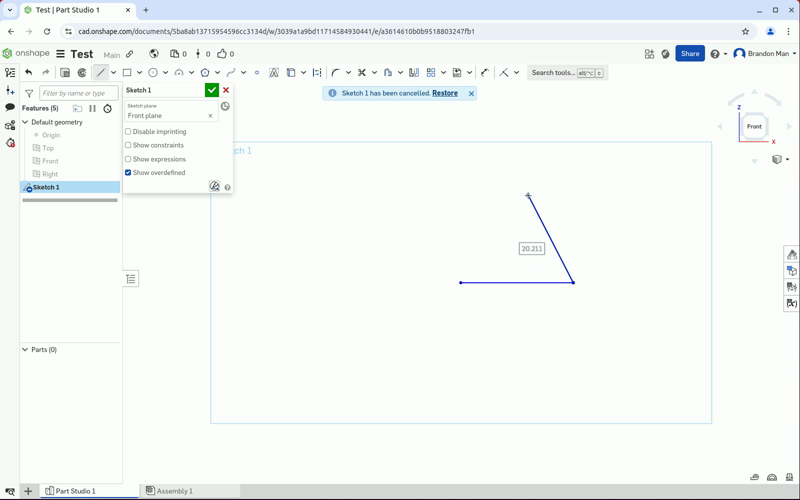
mouse_move(460, 195)
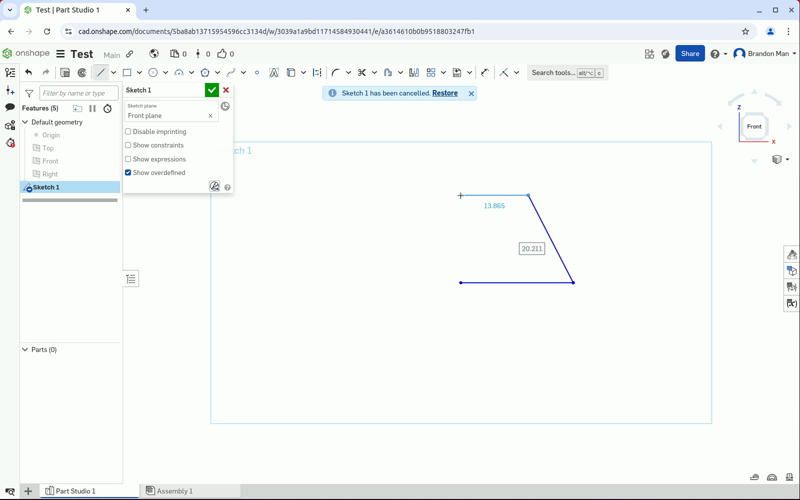
click(460, 195)
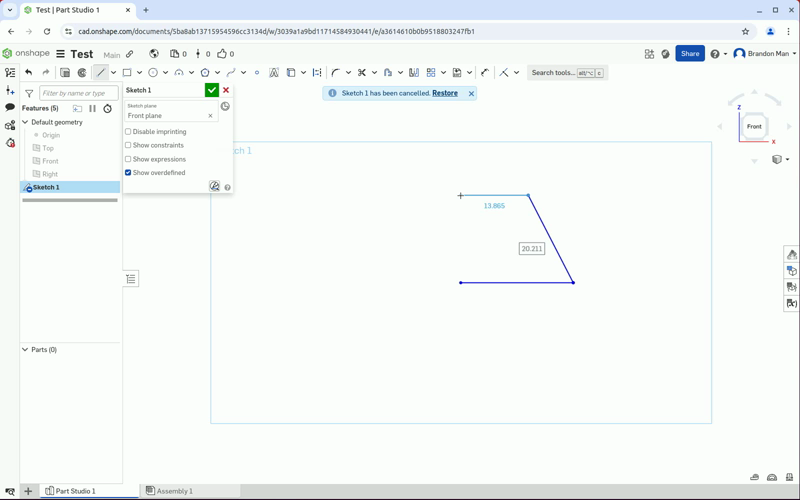
key_up(shift)
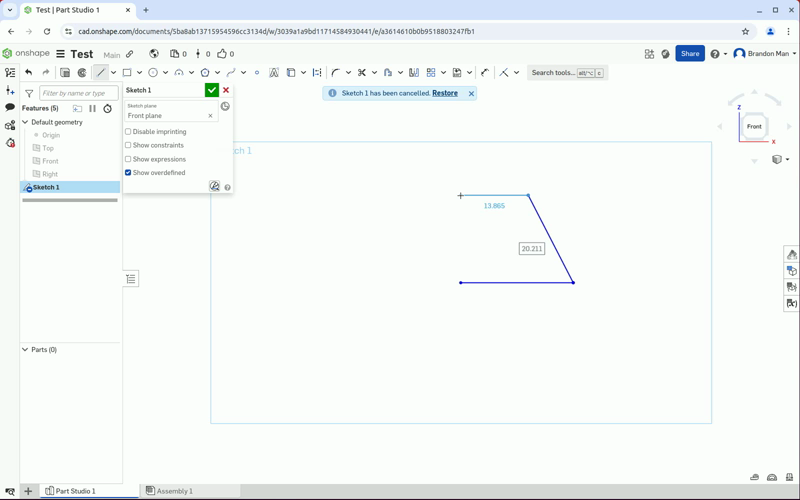
key_down(shift)
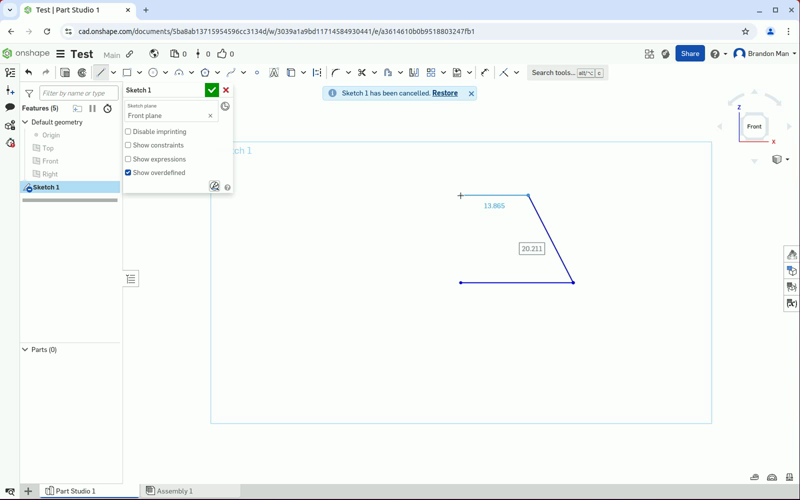
mouse_move(460, 282)
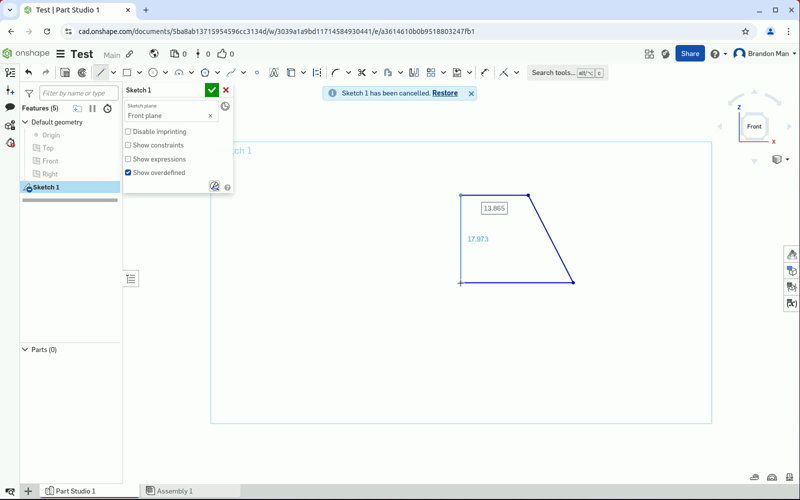
key_up(shift)
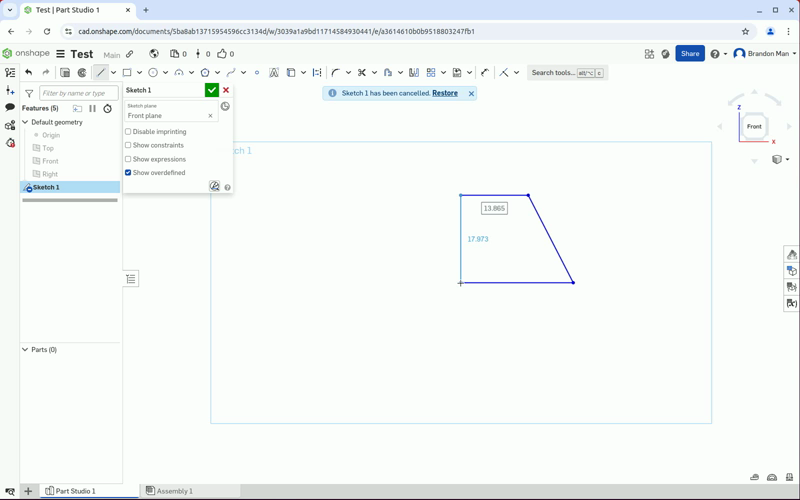
click(460, 282)
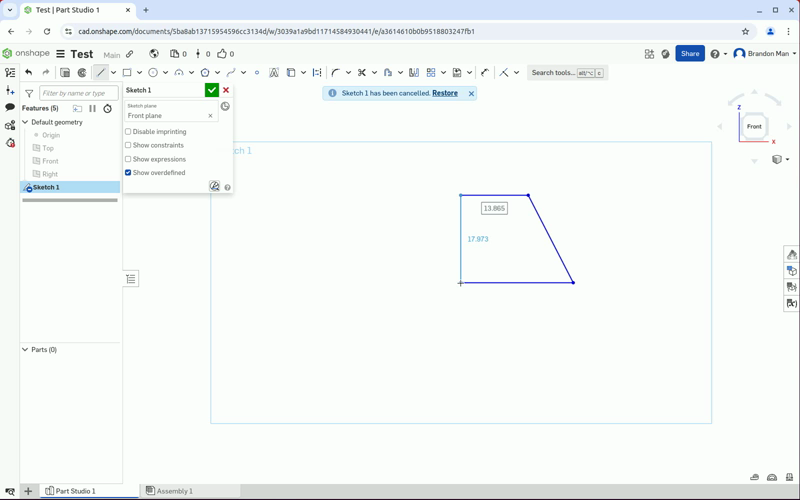
key(esc)
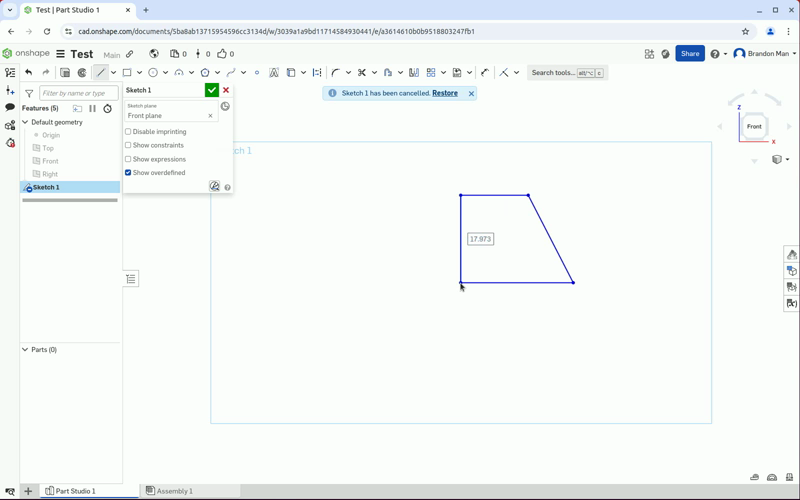
mouse_move(521, 260)
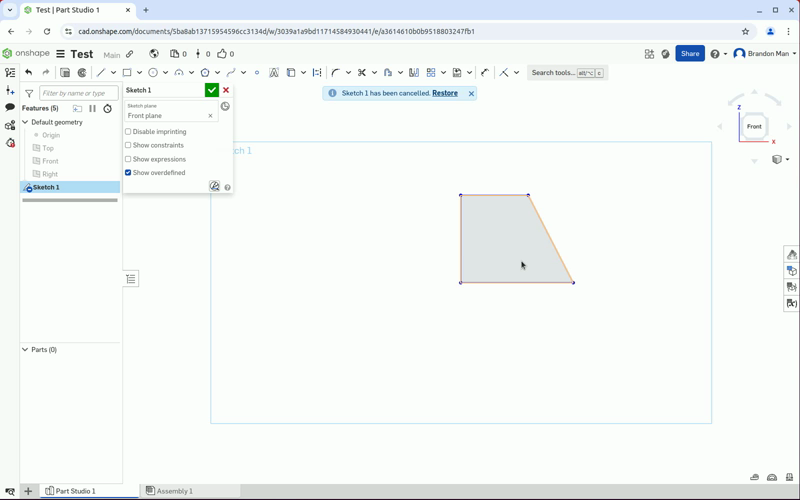
click(521, 260)
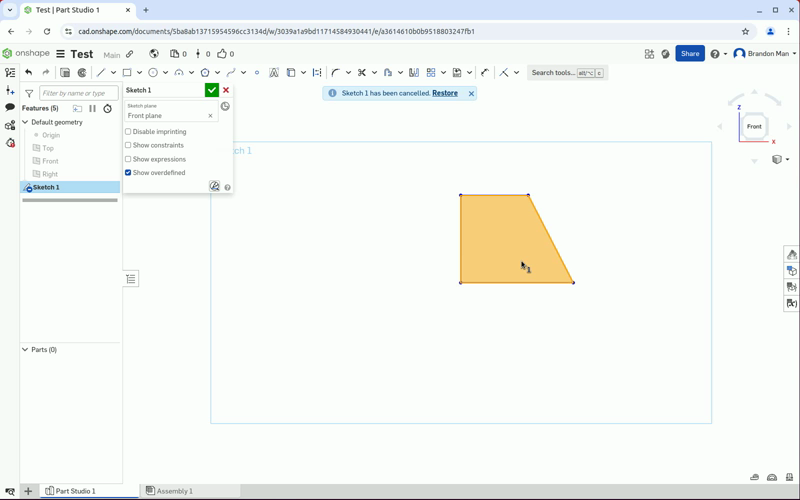
mouse_move(73, 352)
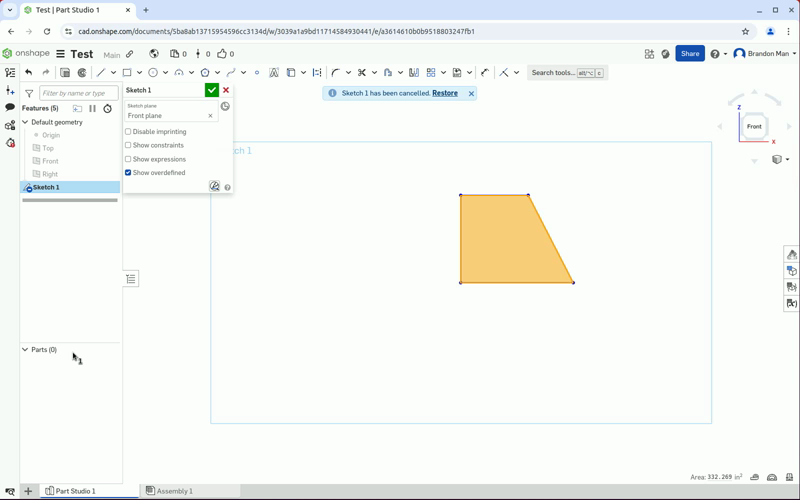
key(shift+y)
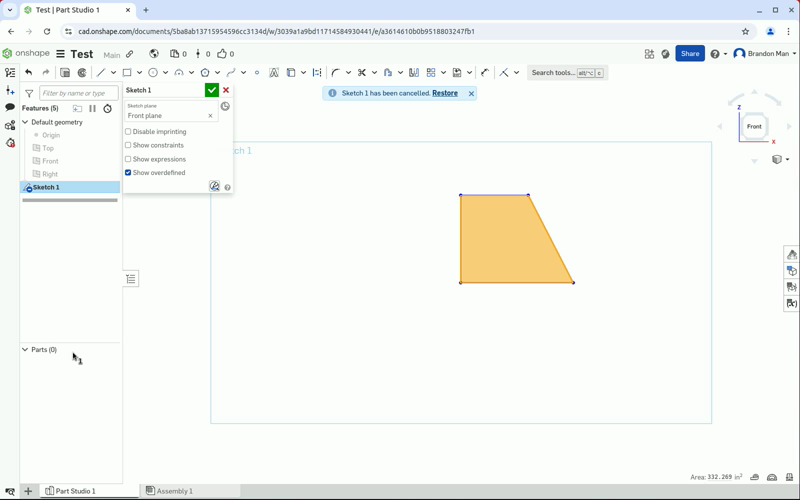
key(shift+e)
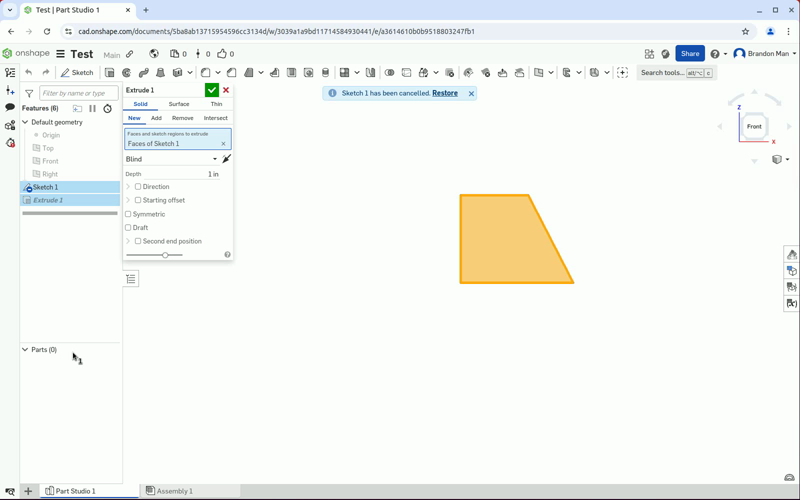
mouse_move(143, 106)
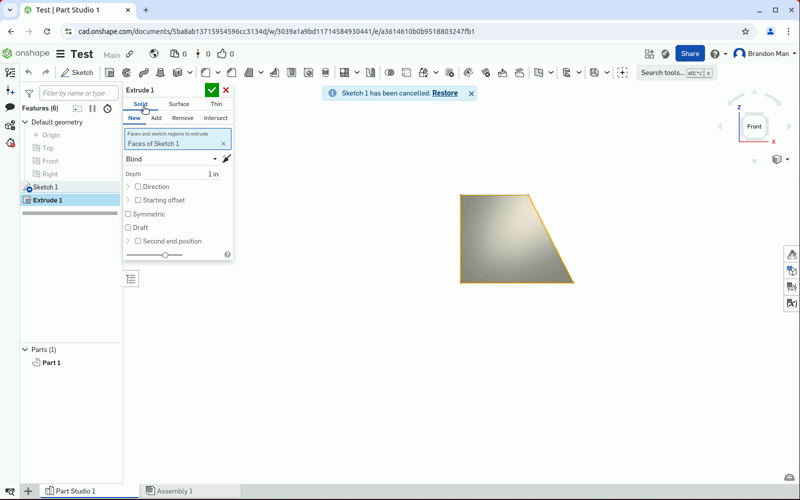
click(143, 106)
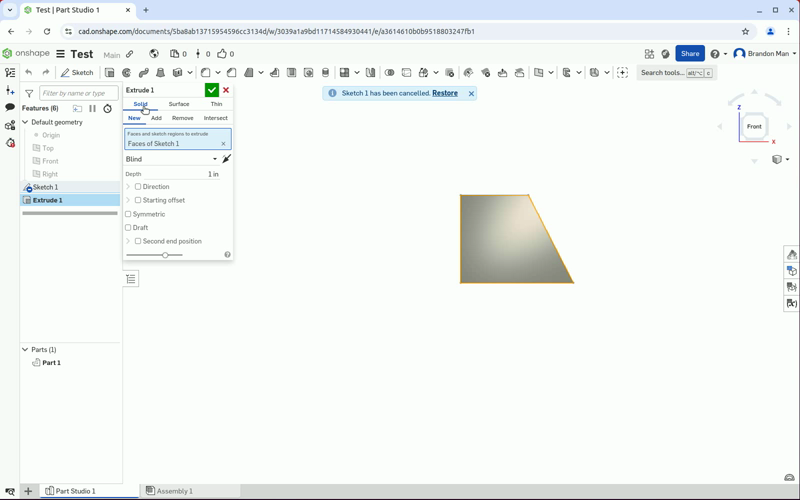
mouse_move(137, 120)
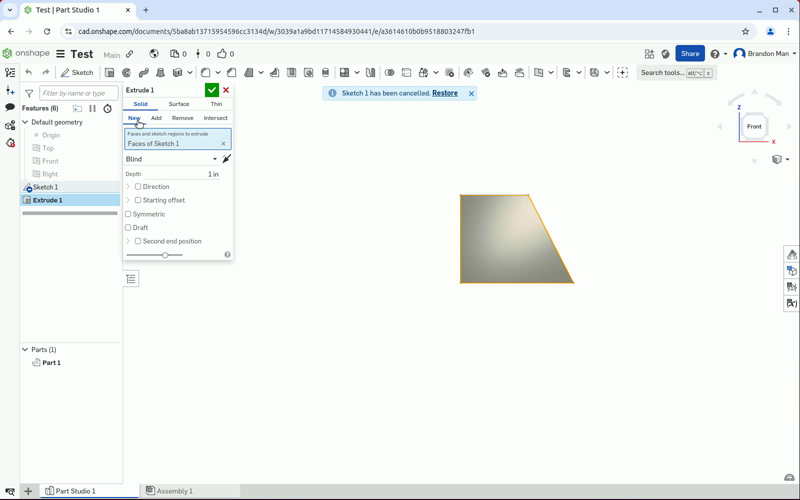
click(137, 120)
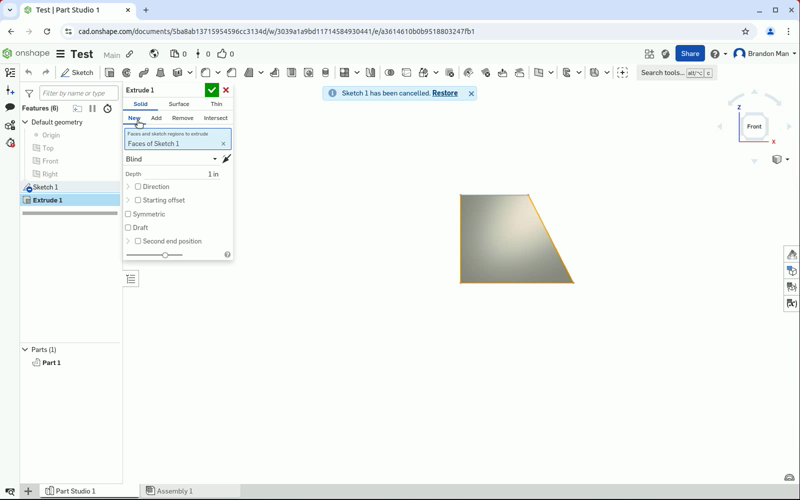
key(tab, 4)
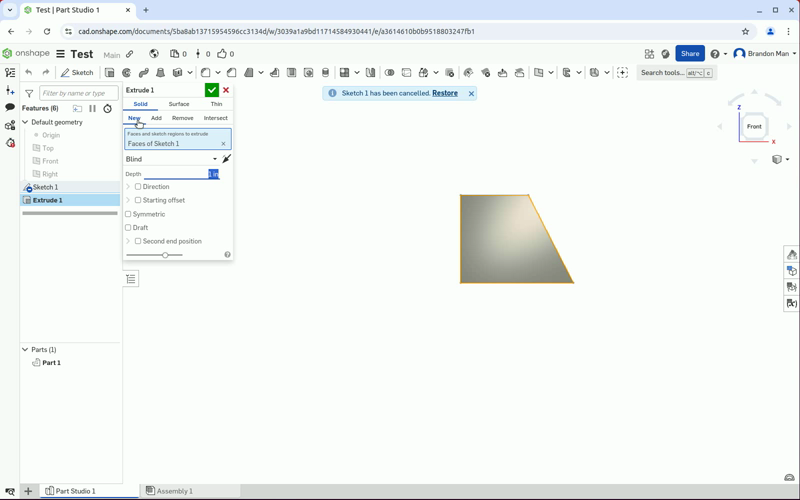
text(-4.814)
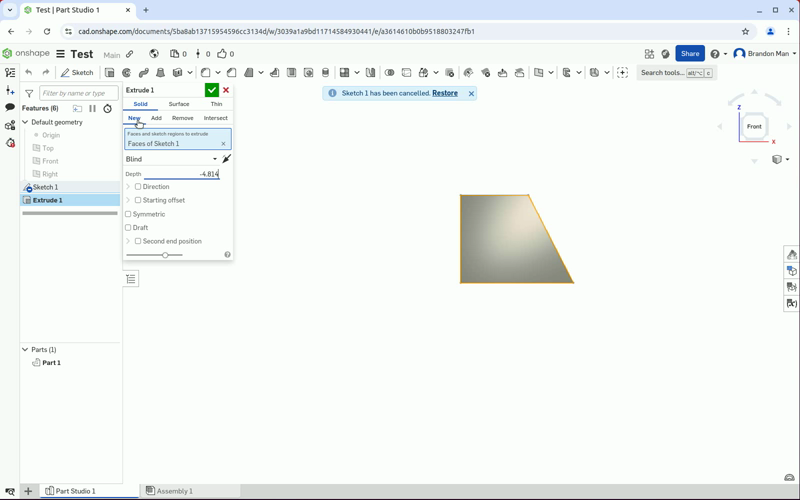
key(enter)
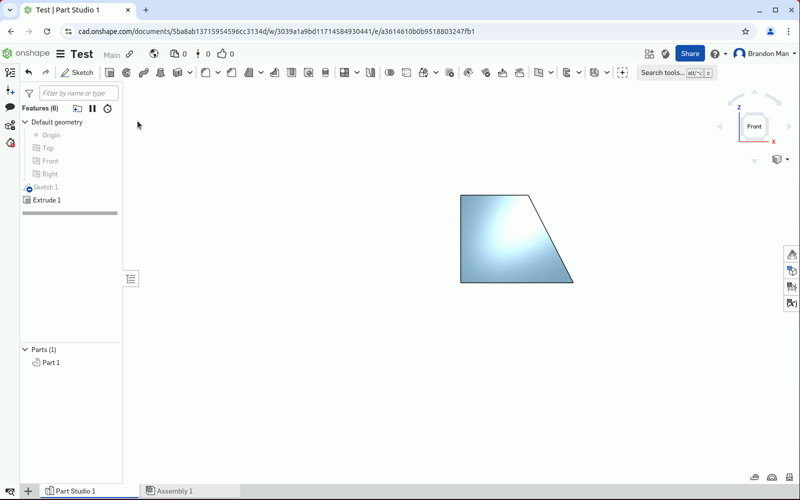
key(shift+h)
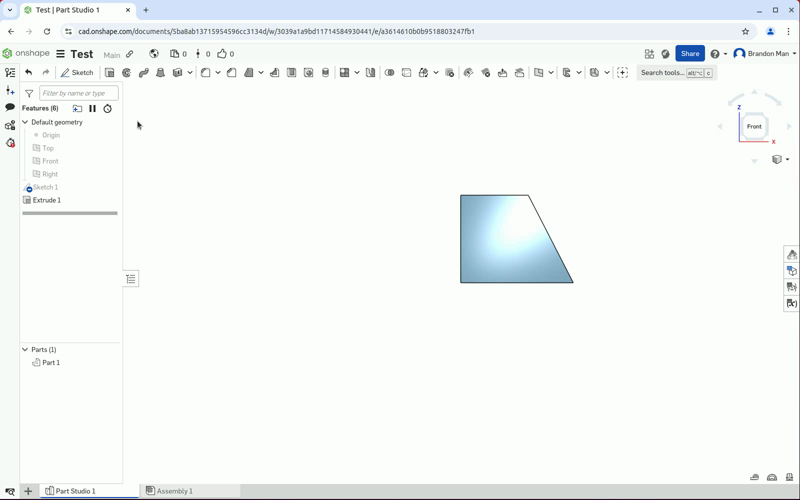
key(shift+h)
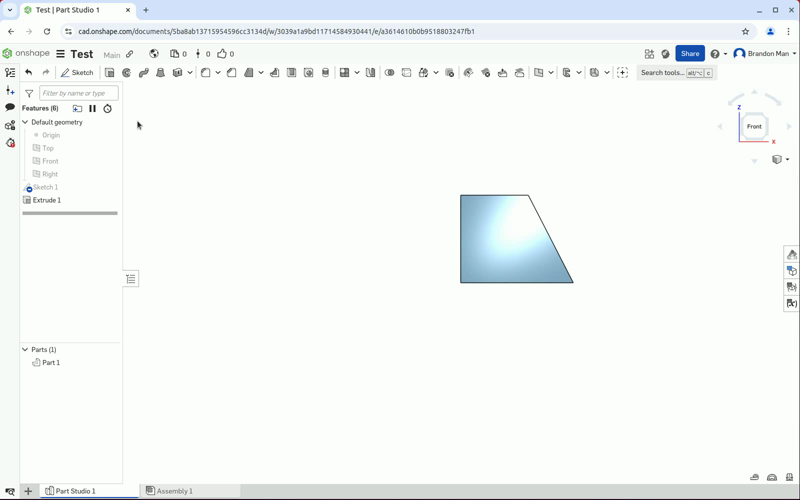
mouse_move(73, 189)
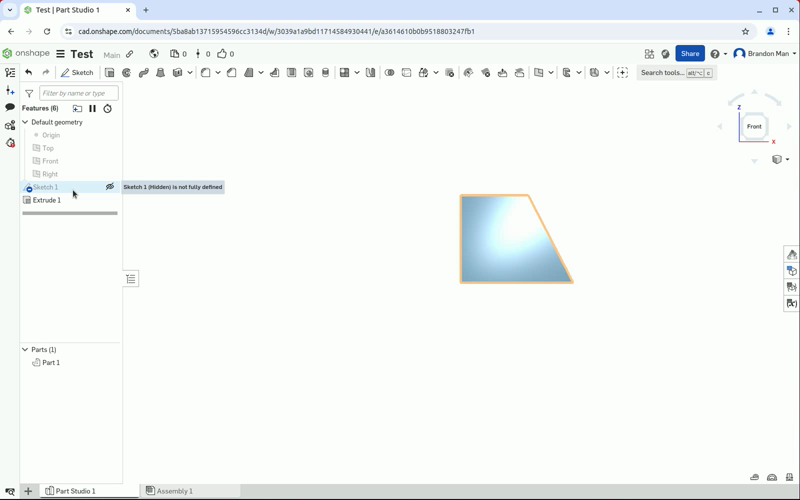
click(73, 189)
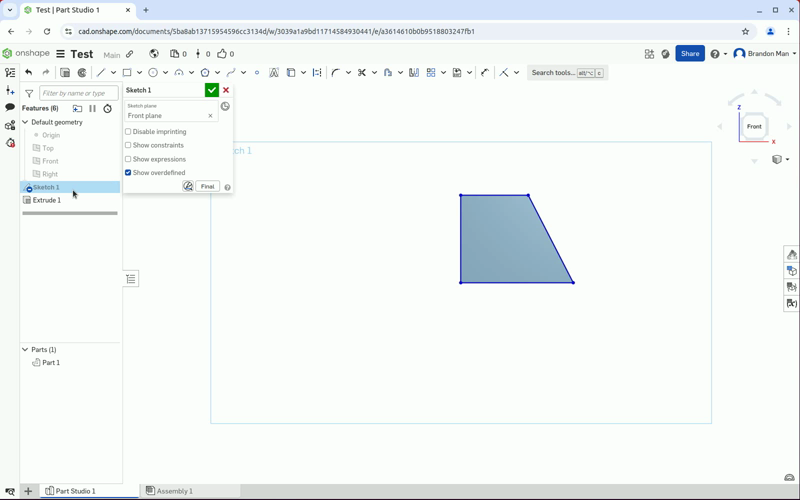
mouse_move(229, 92)
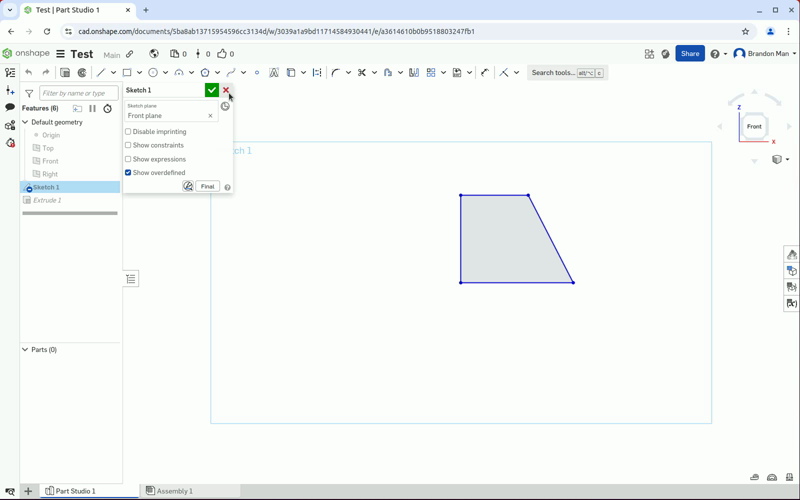
click(229, 92)
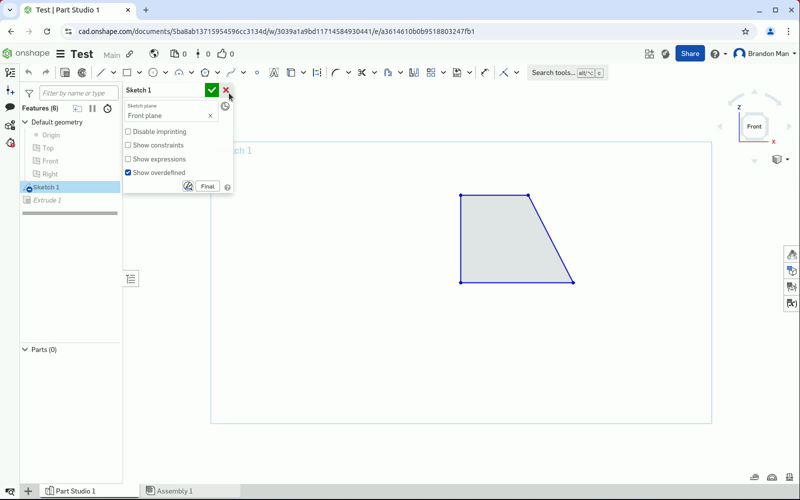
key(shift+s)
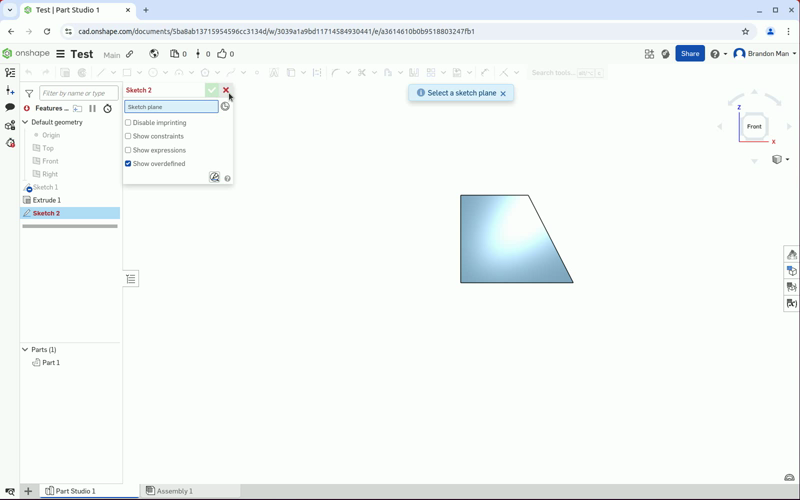
mouse_move(73, 163)
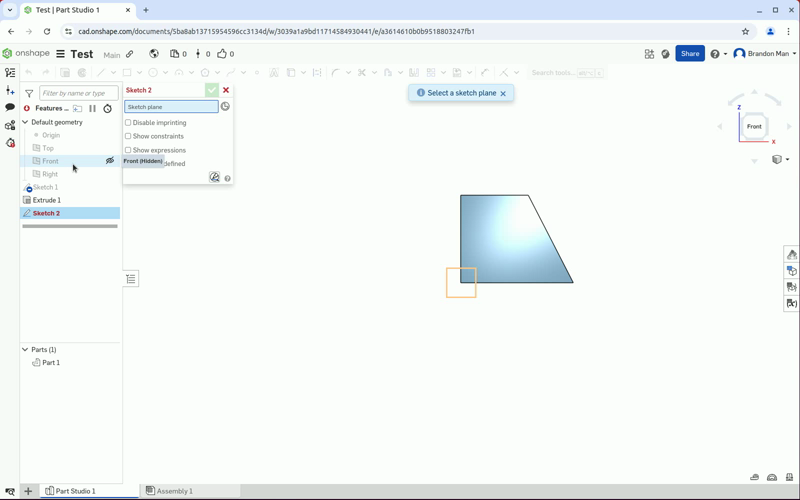
click(73, 163)
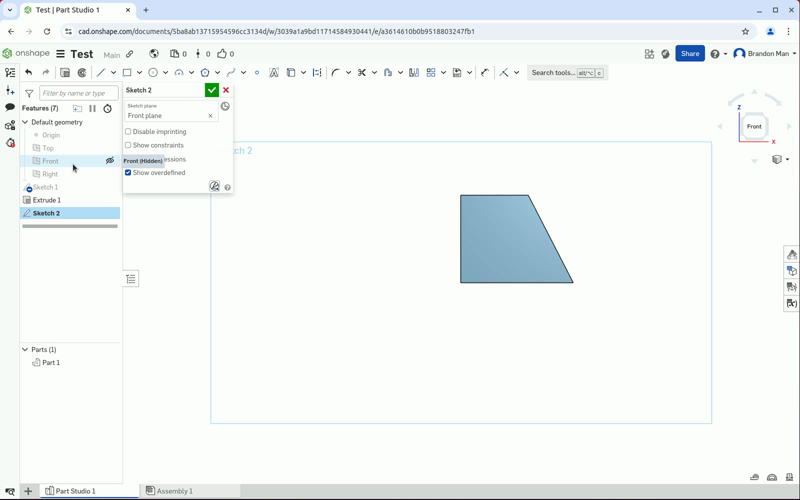
mouse_move(73, 352)
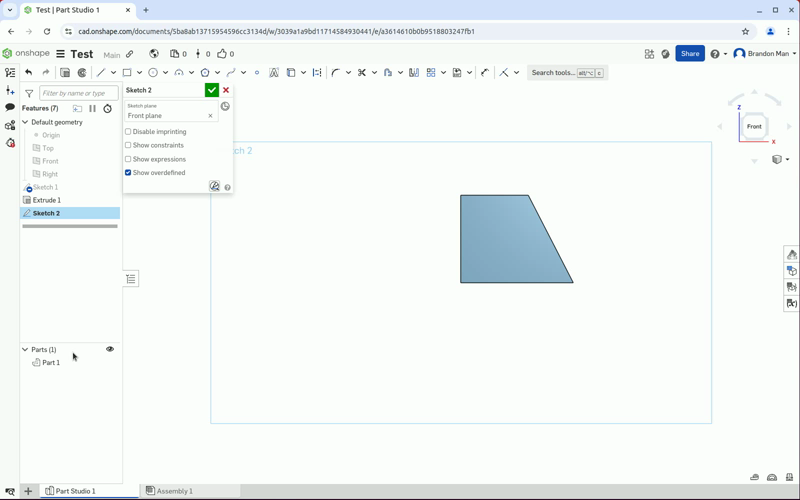
key(y)
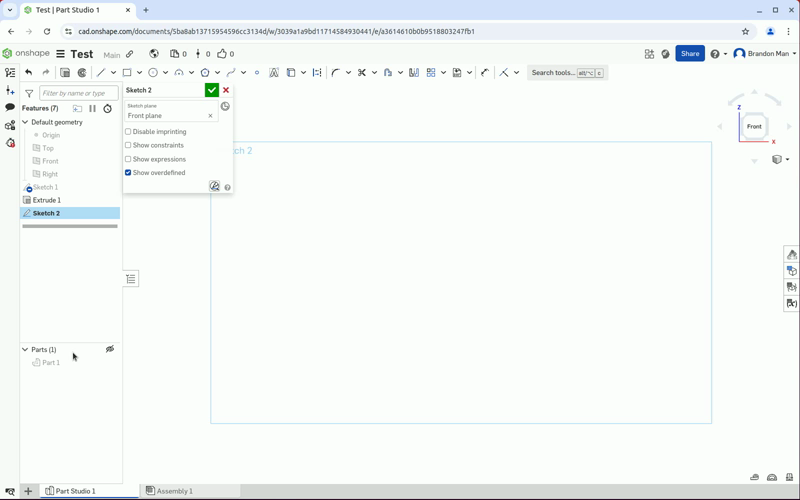
key(l)
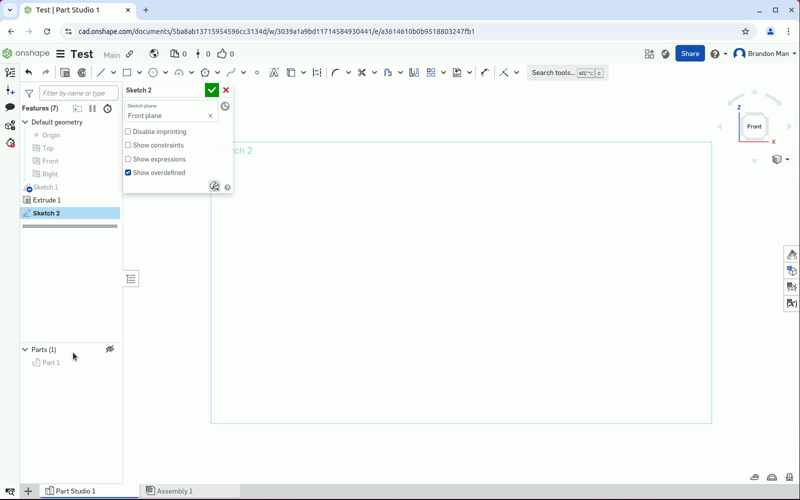
key_down(shift)
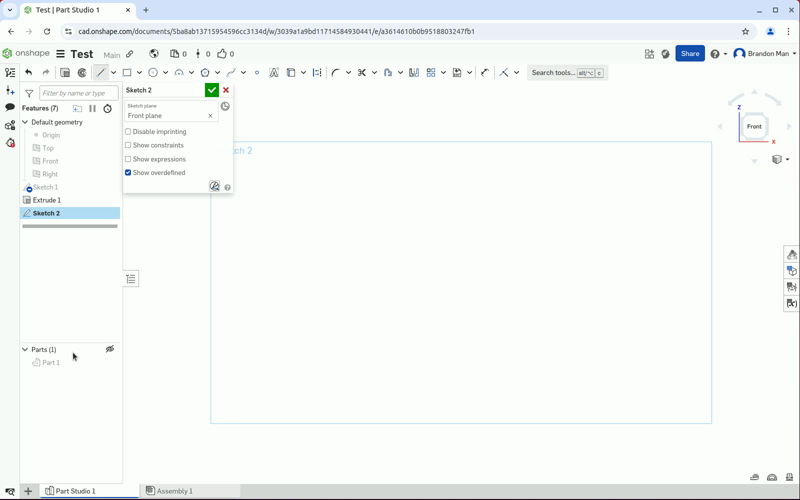
mouse_move(460, 282)
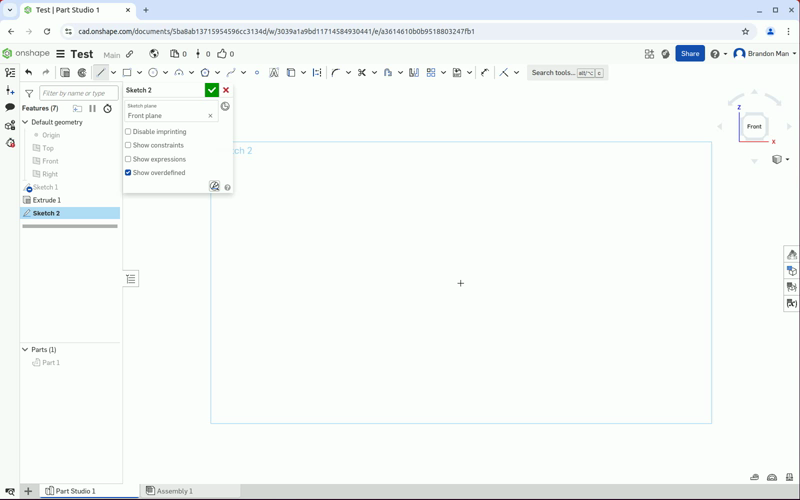
click(460, 282)
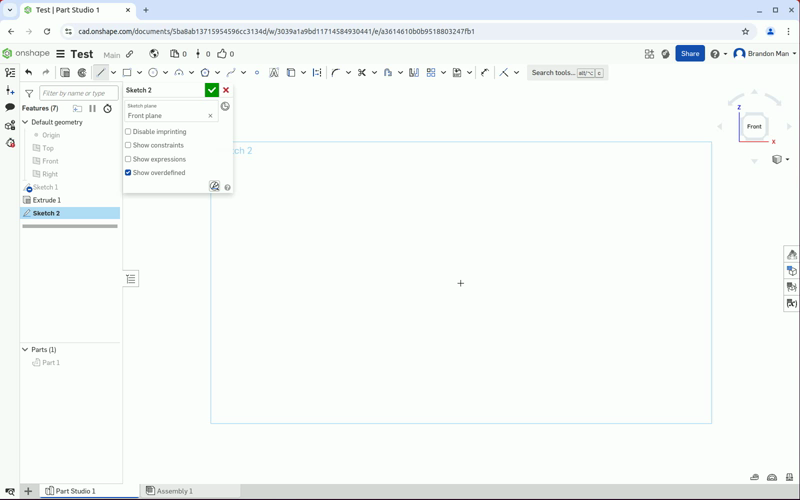
key_up(shift)
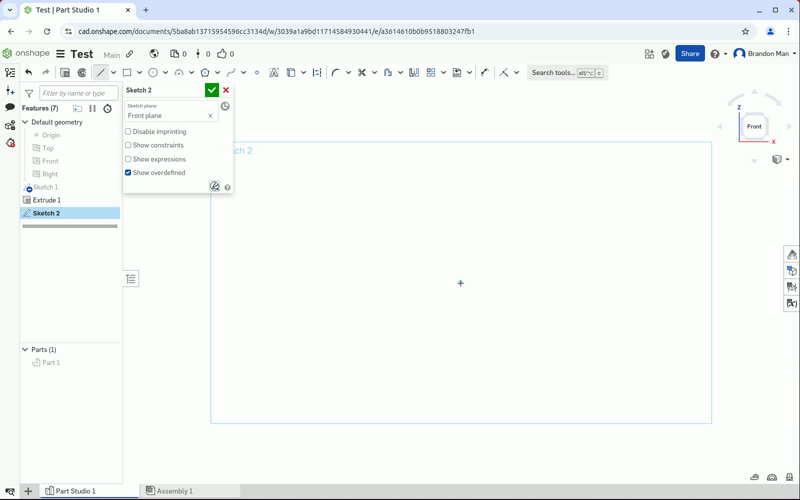
key_down(shift)
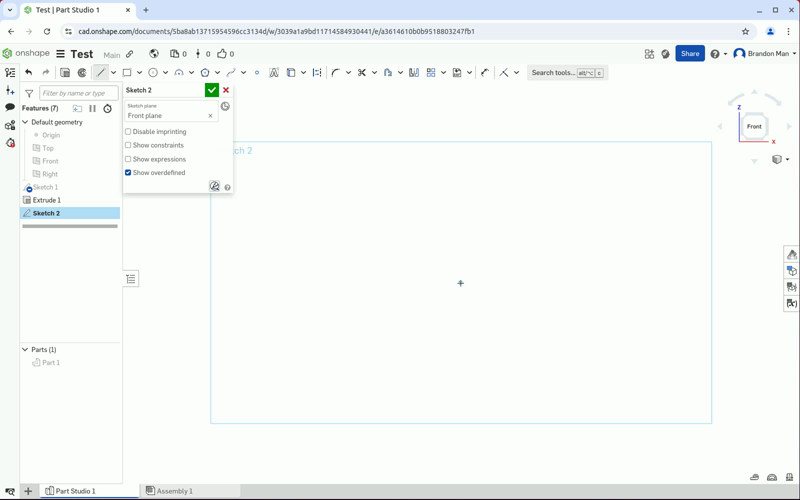
mouse_move(559, 282)
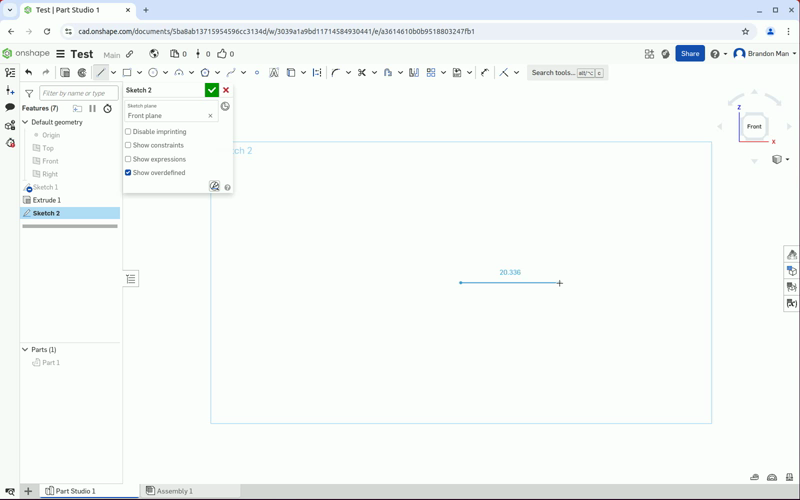
click(559, 282)
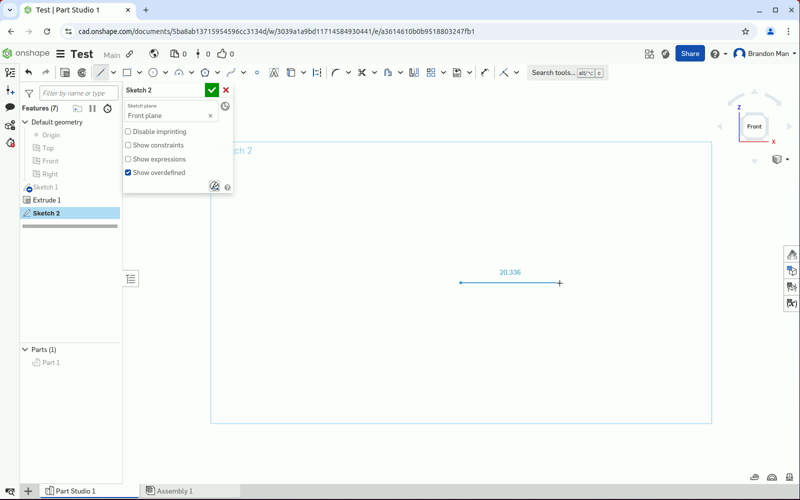
key_up(shift)
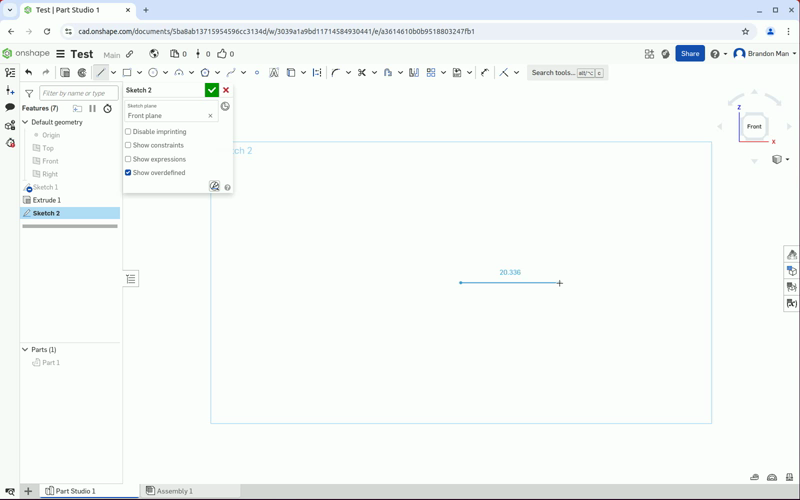
key_down(shift)
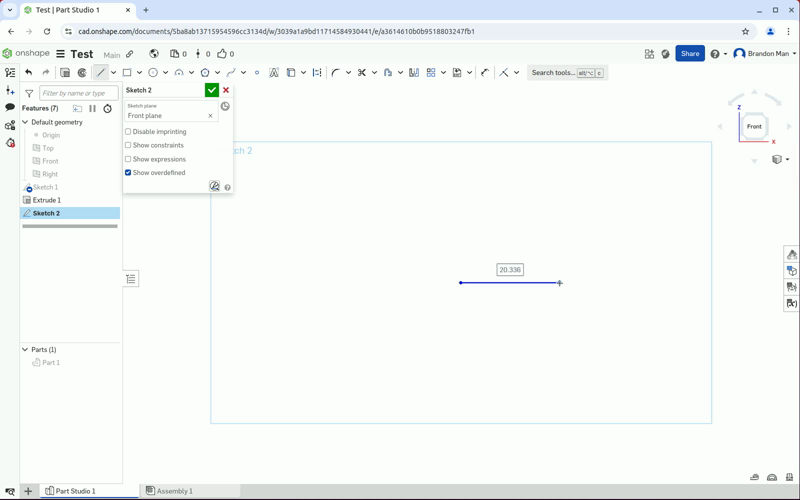
mouse_move(519, 205)
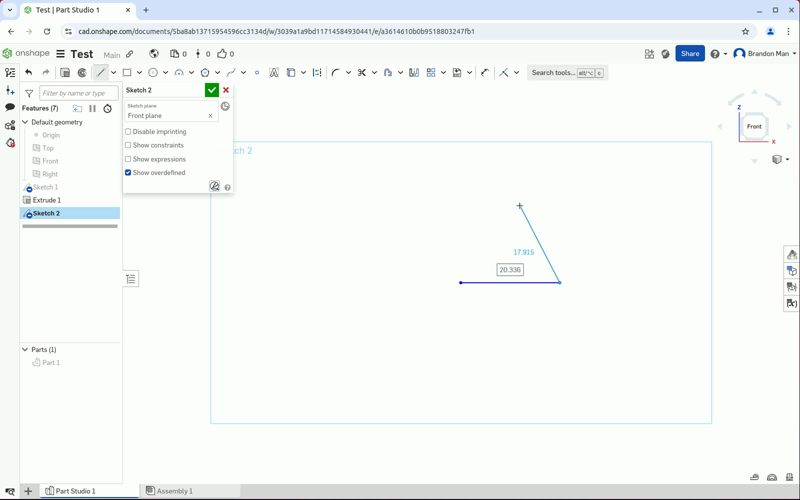
click(519, 205)
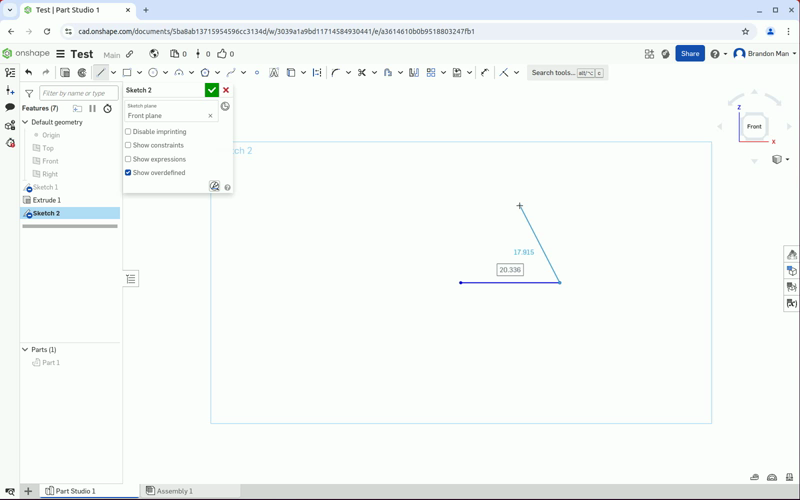
key_up(shift)
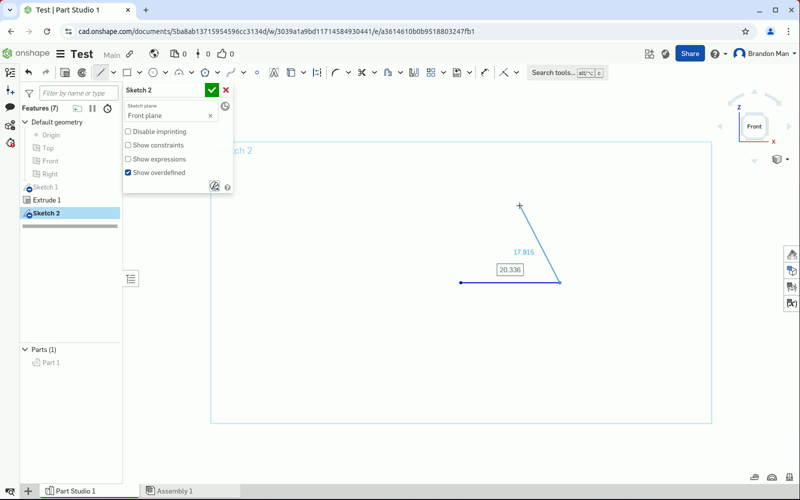
key_down(shift)
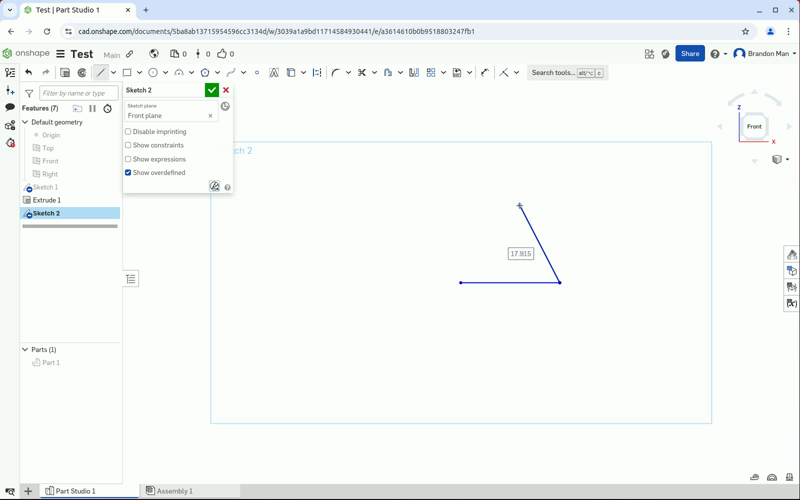
mouse_move(549, 205)
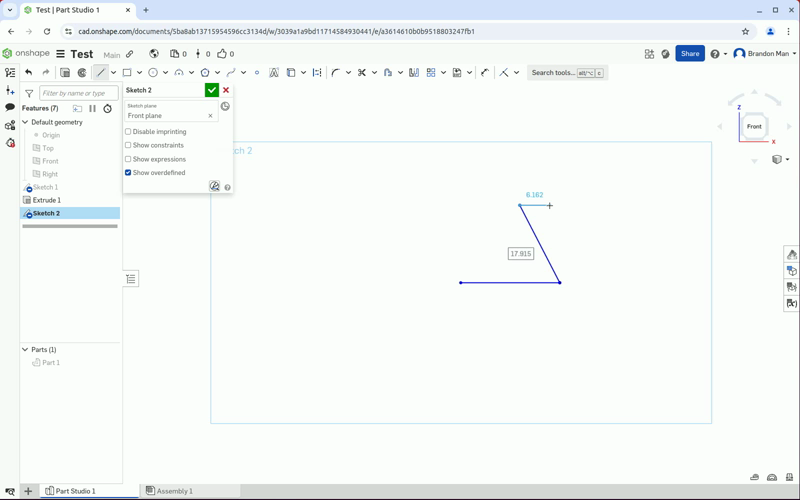
mouse_move(460, 205)
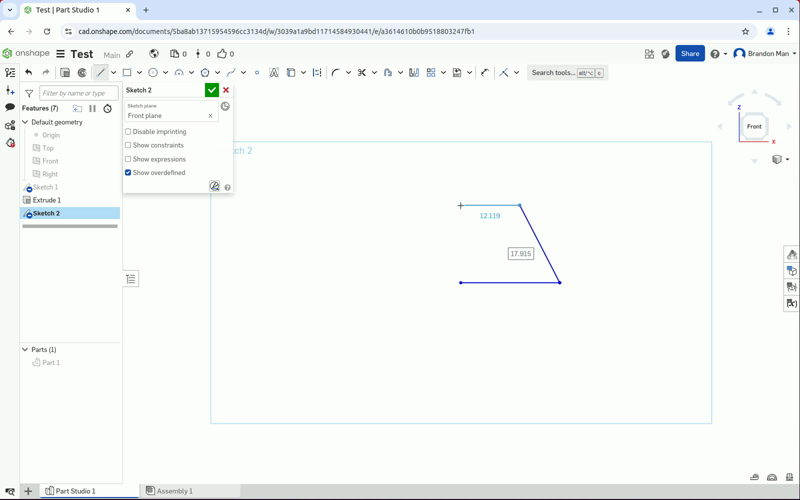
click(460, 205)
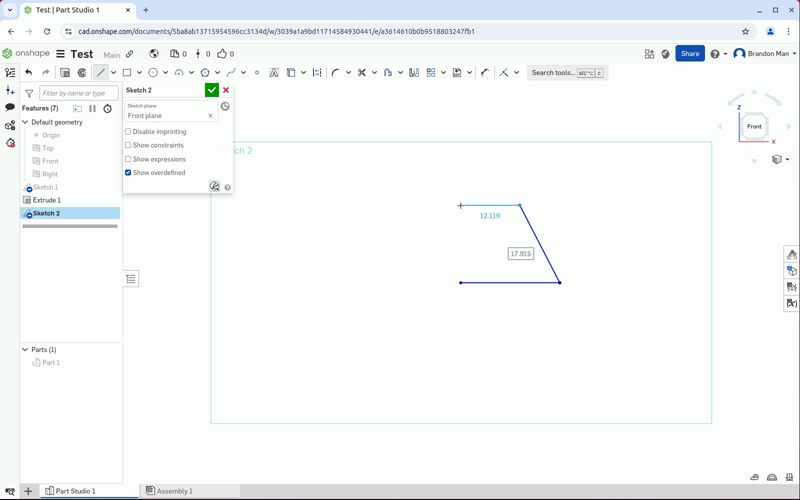
key_up(shift)
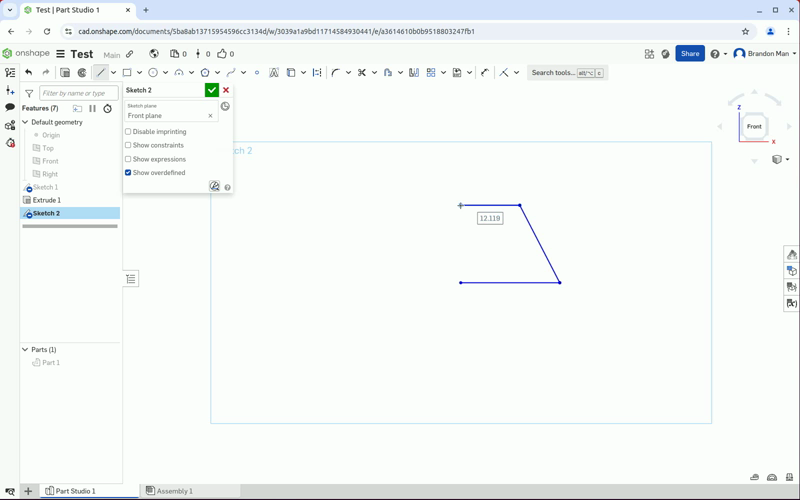
key_down(shift)
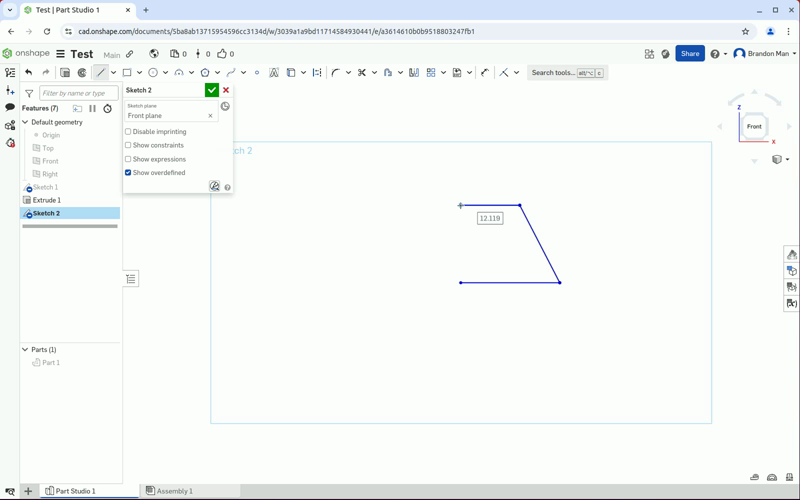
mouse_move(460, 282)
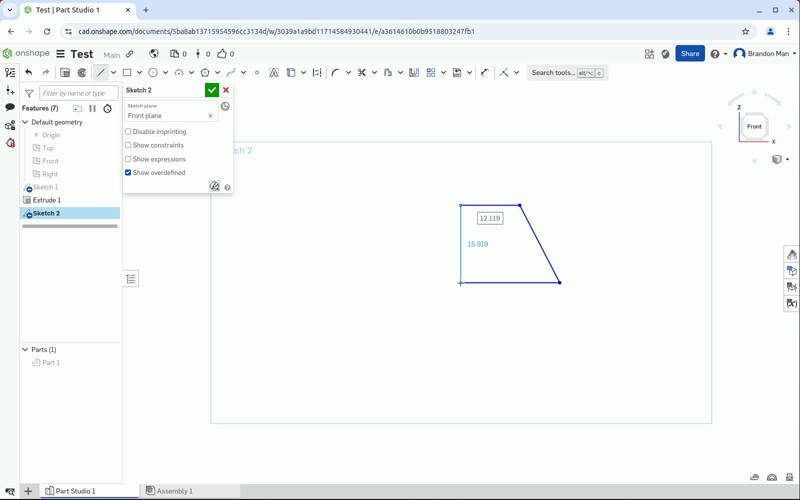
key_up(shift)
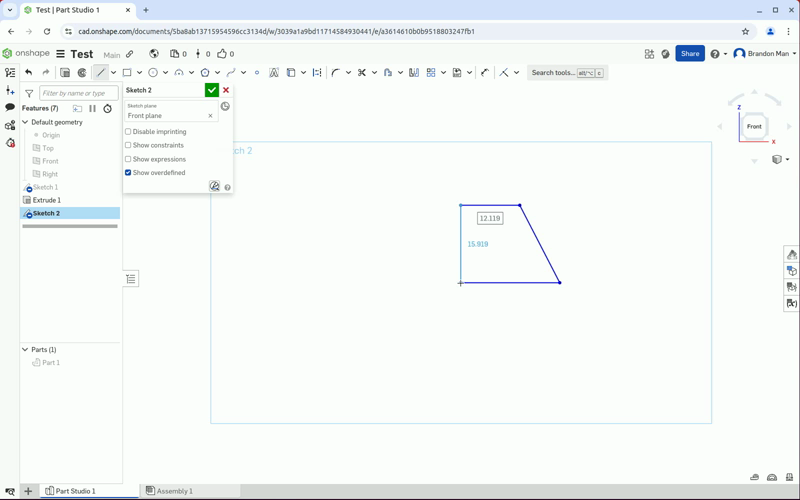
click(460, 282)
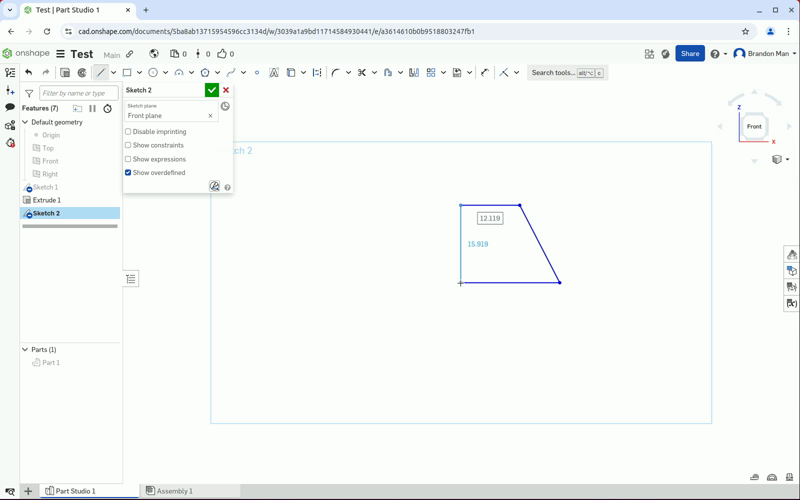
key(esc)
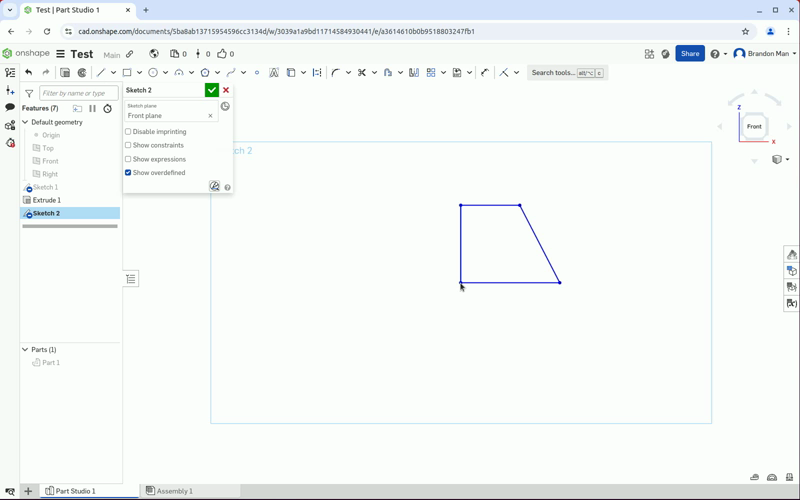
mouse_move(476, 255)
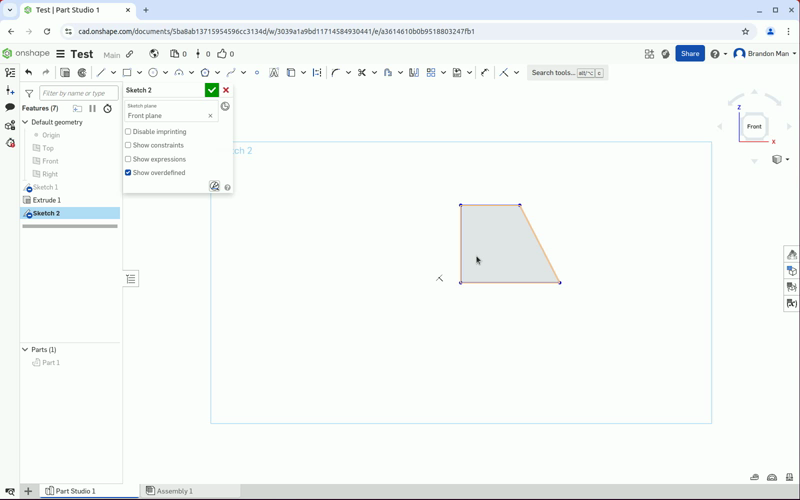
click(476, 255)
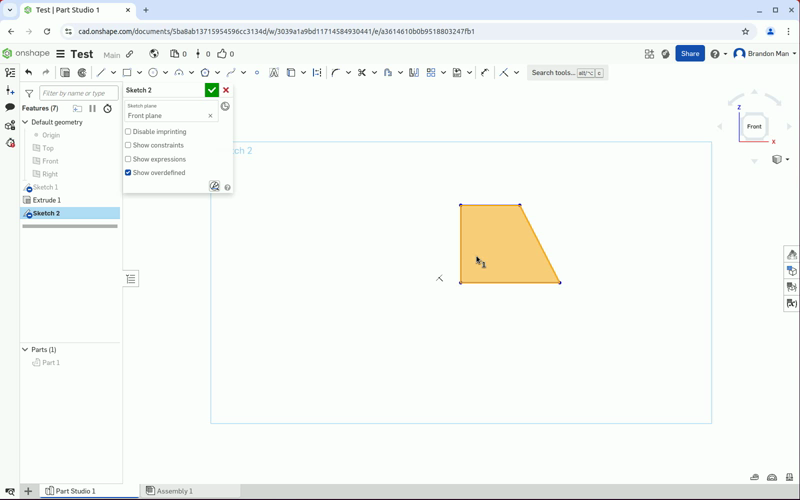
mouse_move(73, 352)
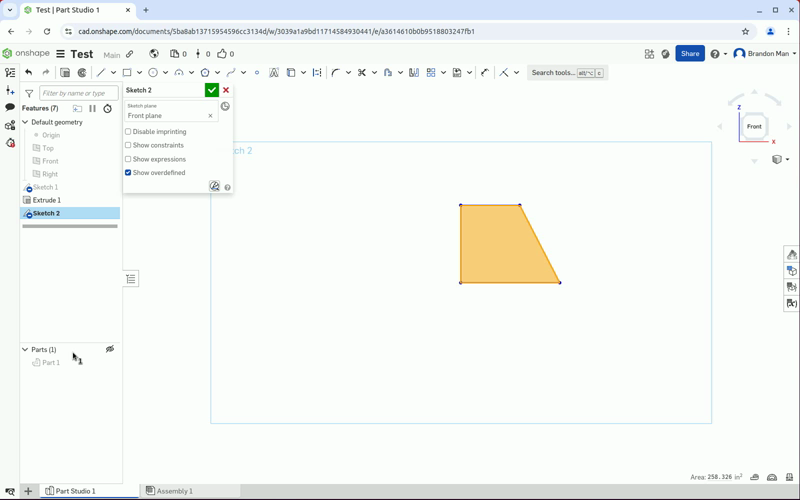
key(shift+y)
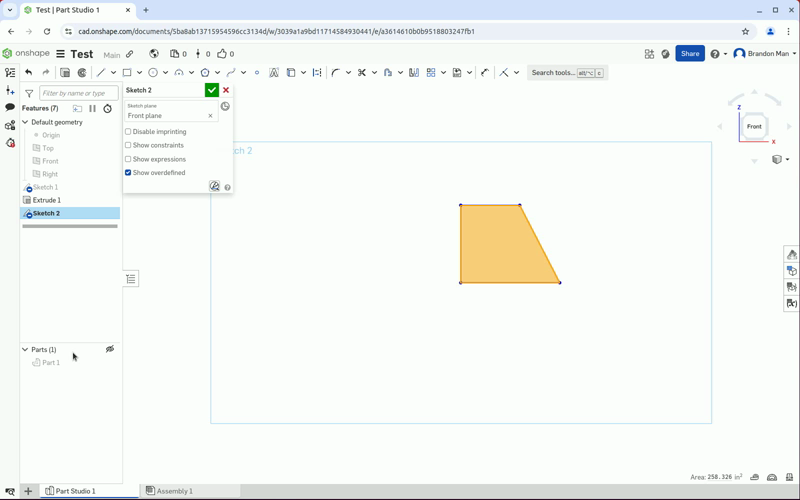
key(shift+e)
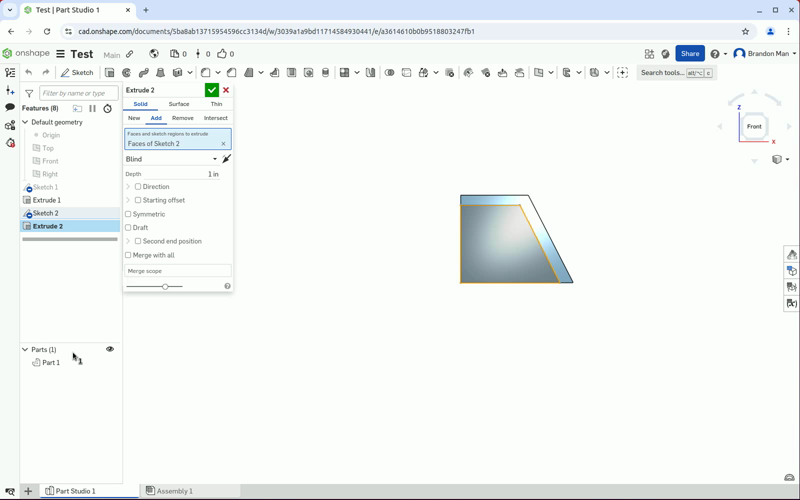
mouse_move(143, 106)
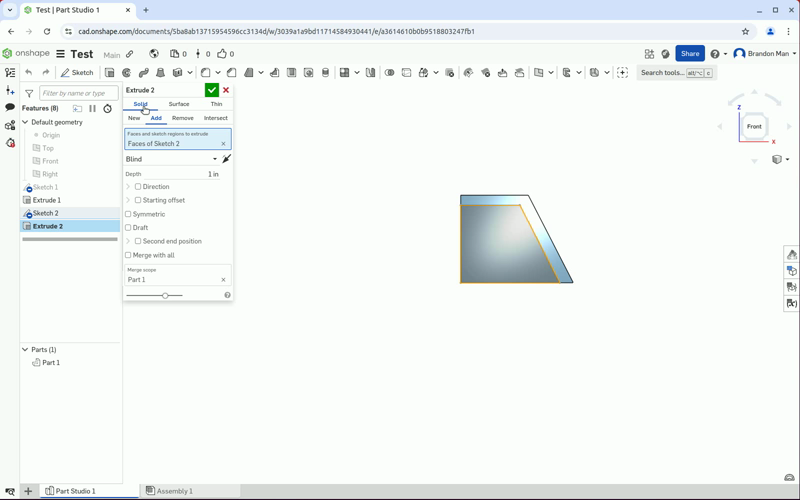
click(143, 106)
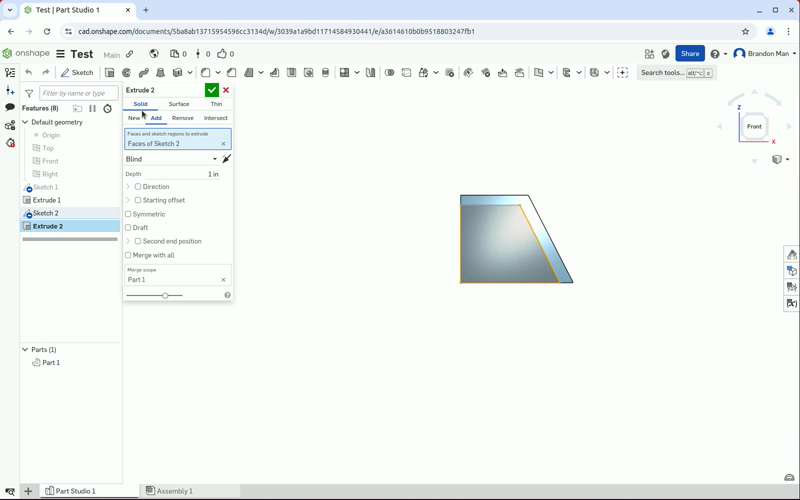
mouse_move(137, 120)
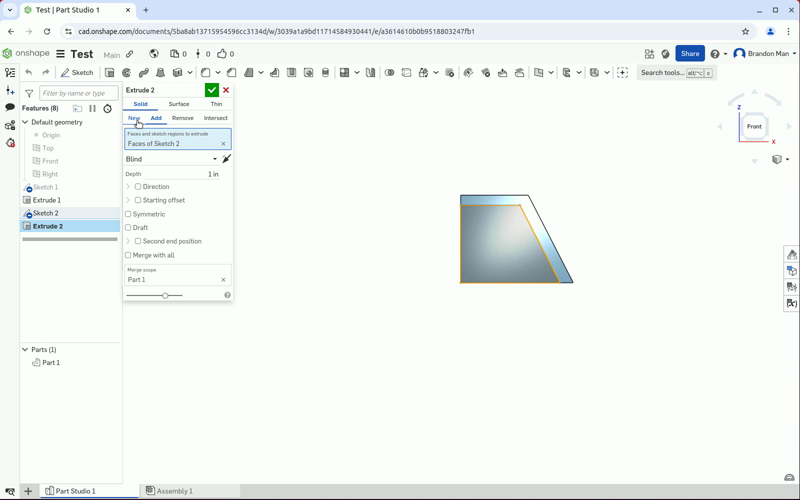
click(137, 120)
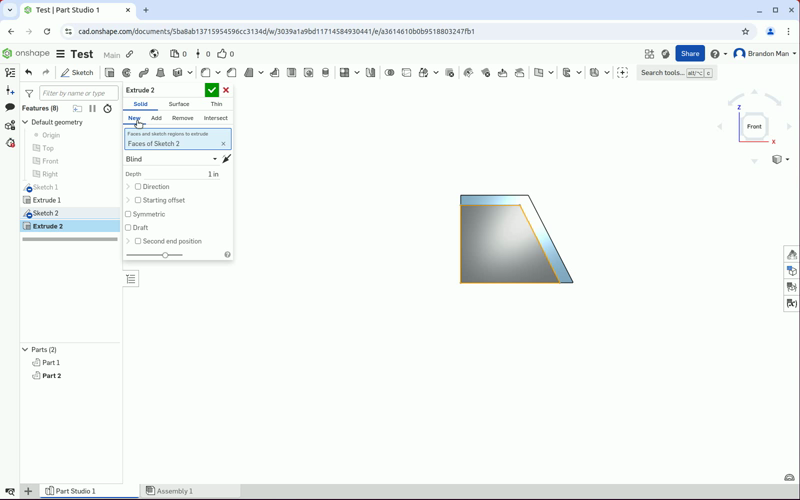
key(tab, 4)
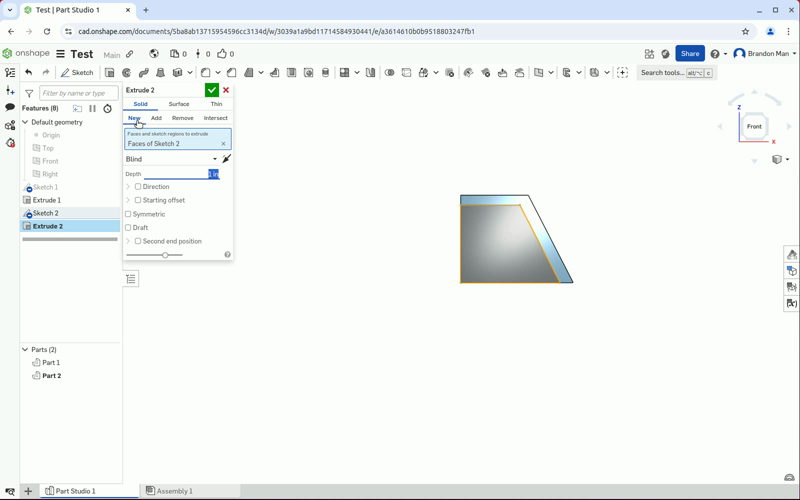
text(13.48)
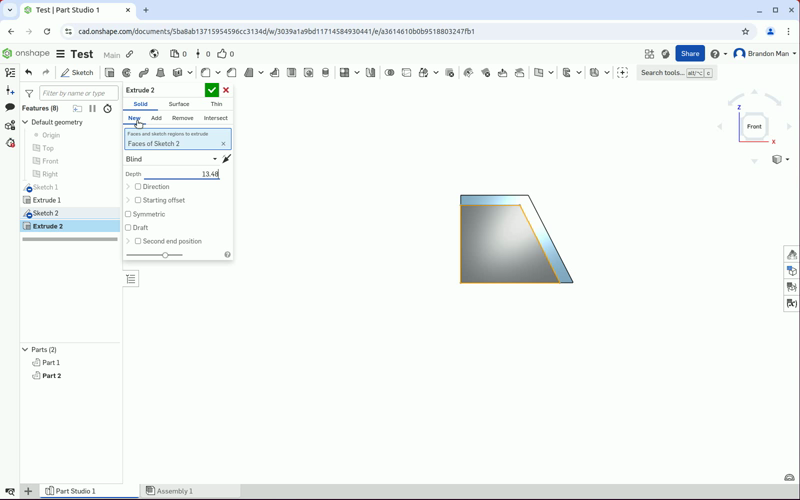
key(enter)
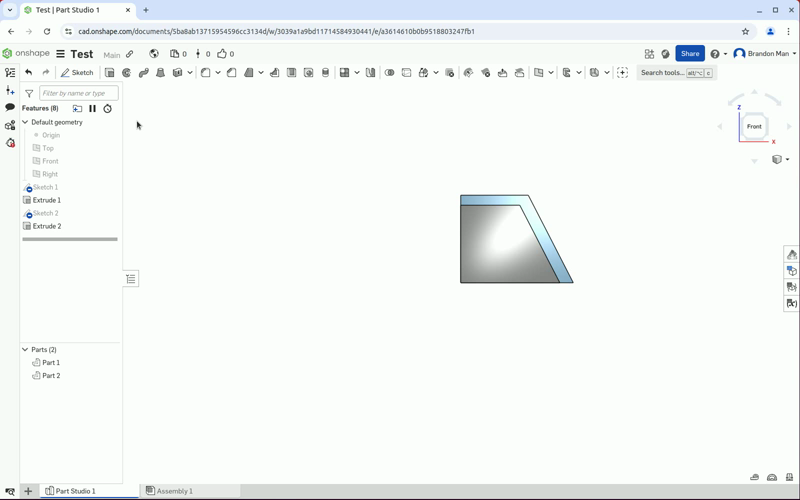
key(shift+h)
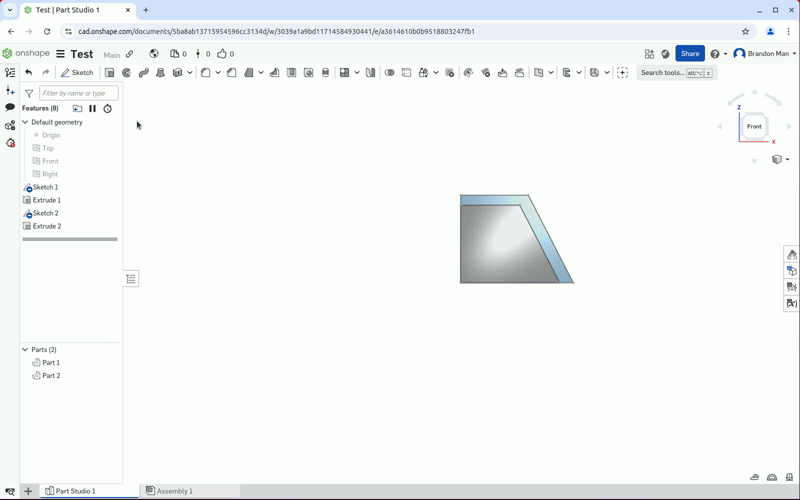
key(shift+h)
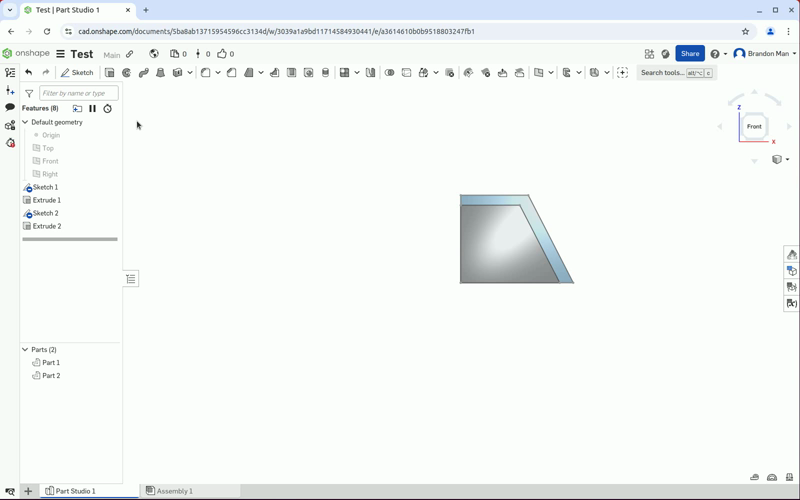
key(shift+7)
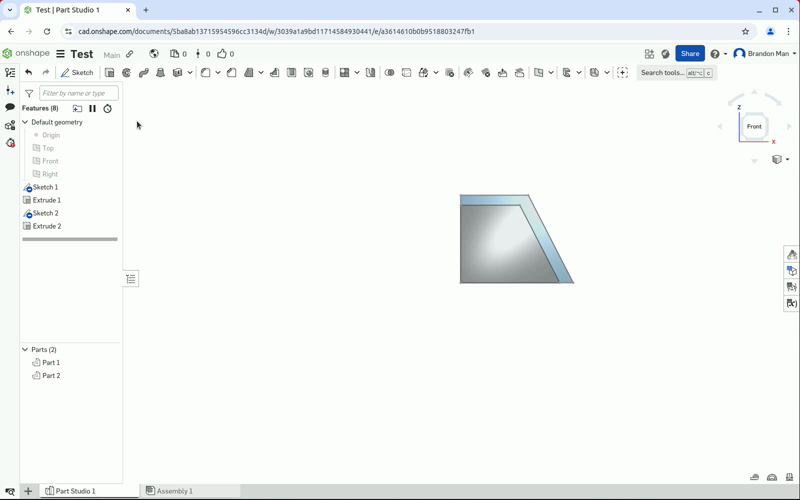
key(left, 2)
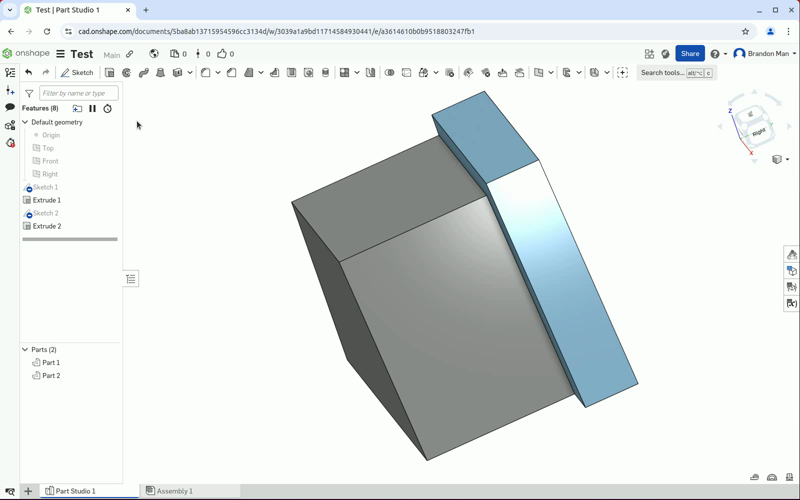
key(down, 2)
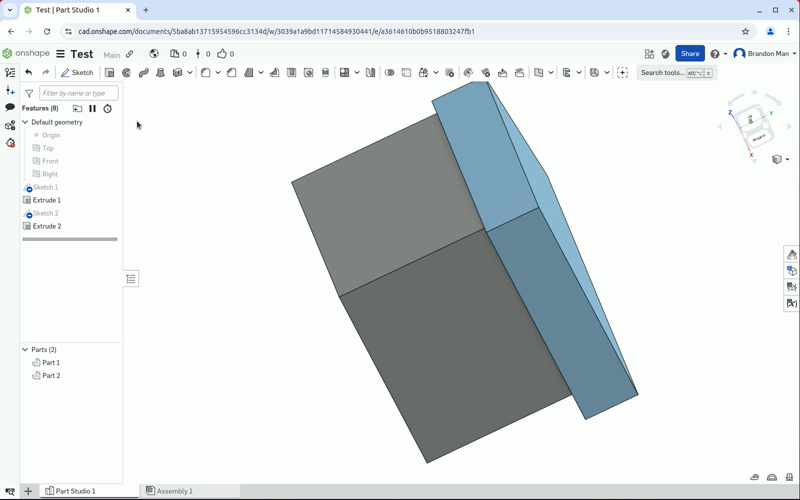
key(up, 2)
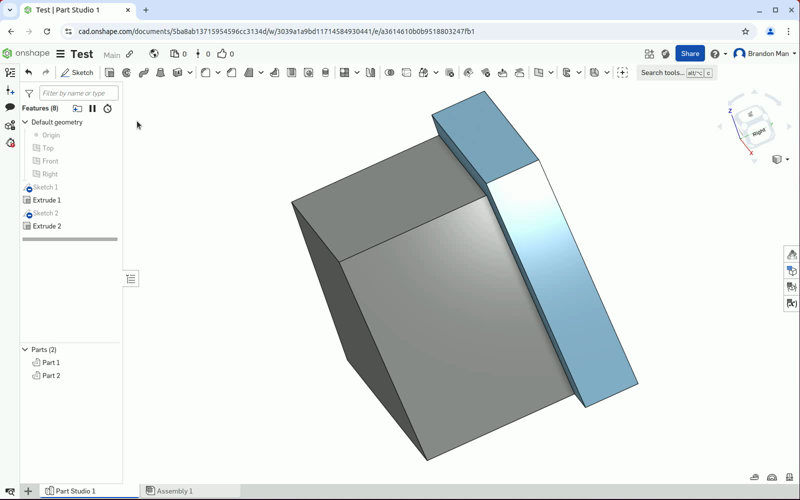
key(right, 2)
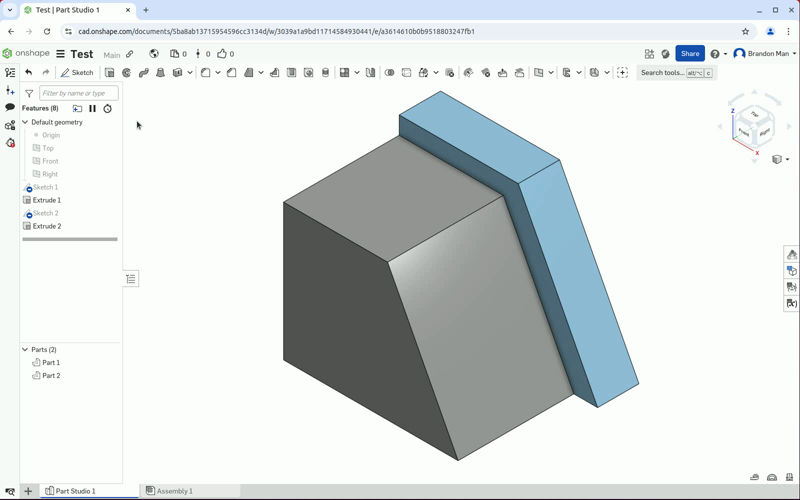
mouse_move(73, 189)
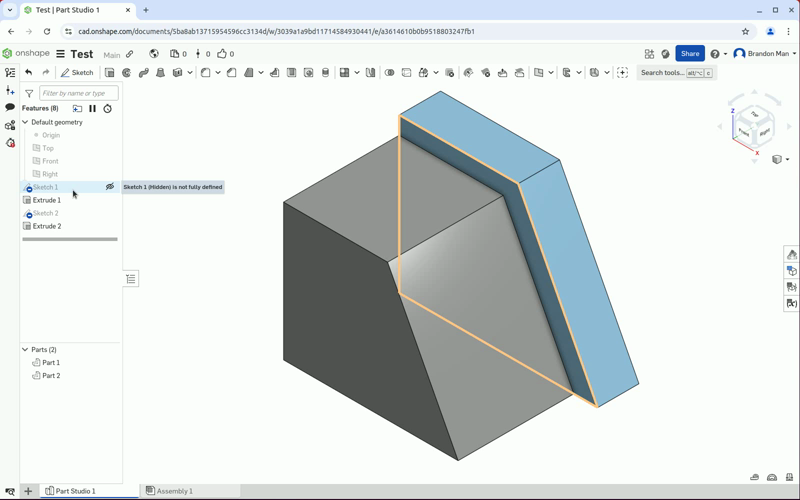
click(73, 189)